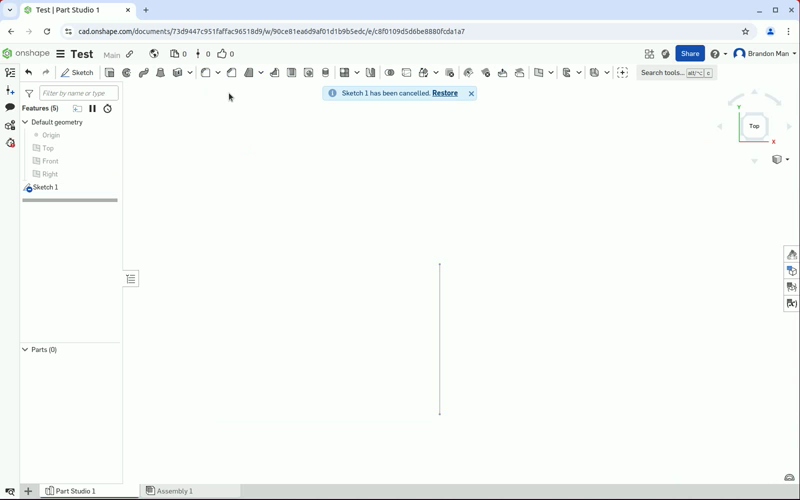
key(shift+h)
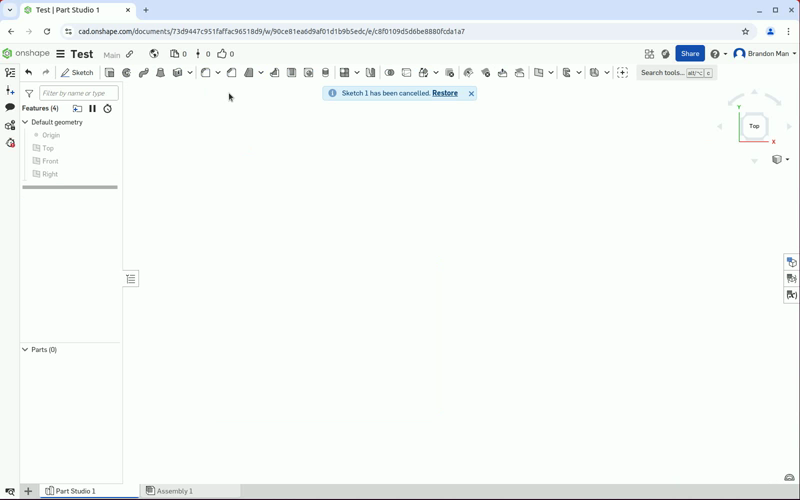
key(shift+s)
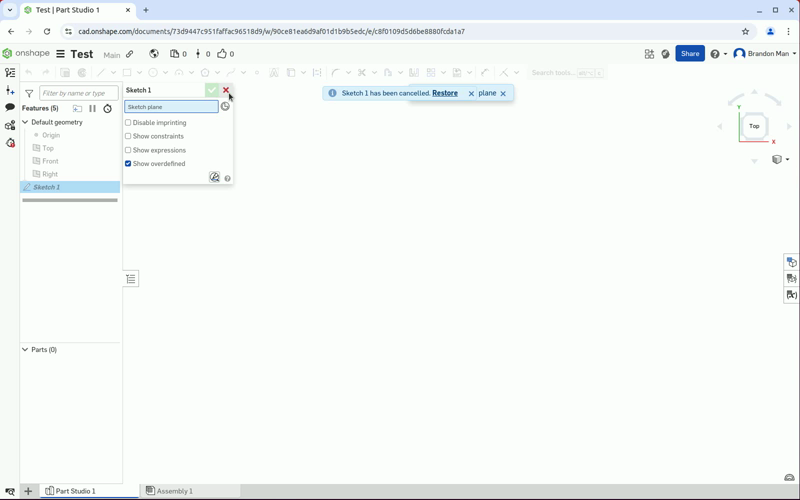
mouse_move(73, 150)
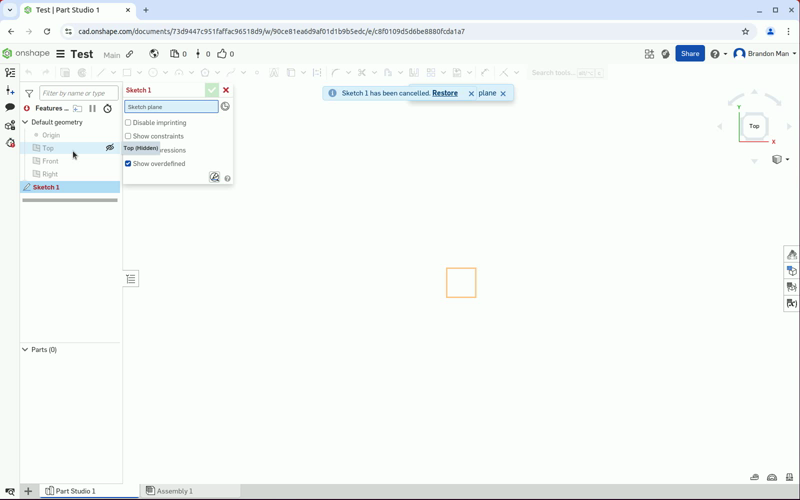
click(73, 150)
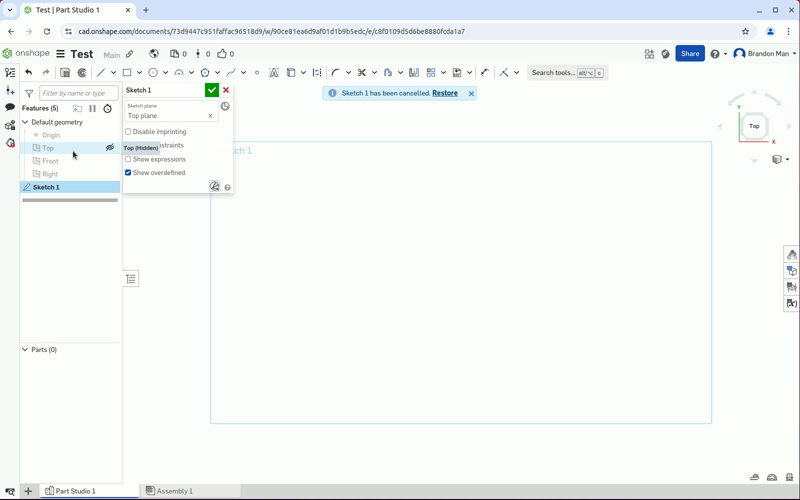
mouse_move(73, 352)
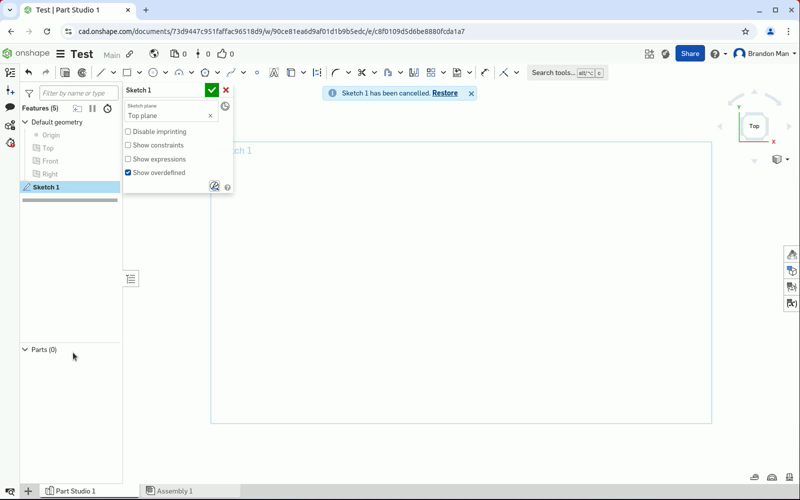
key(y)
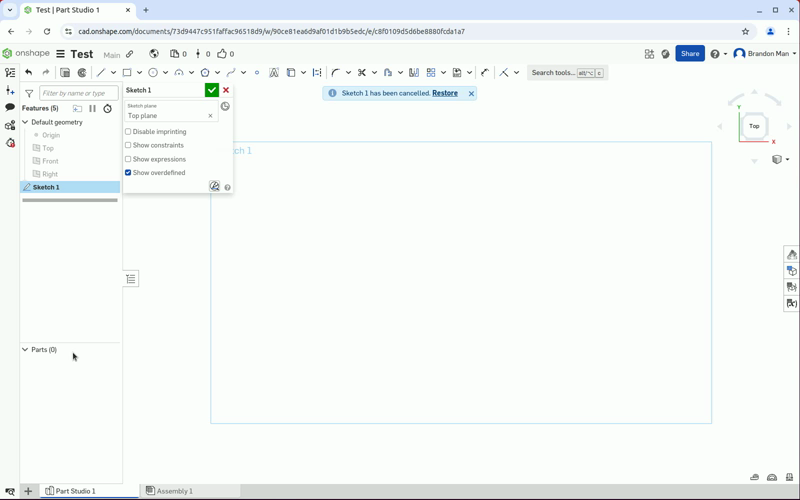
key(c)
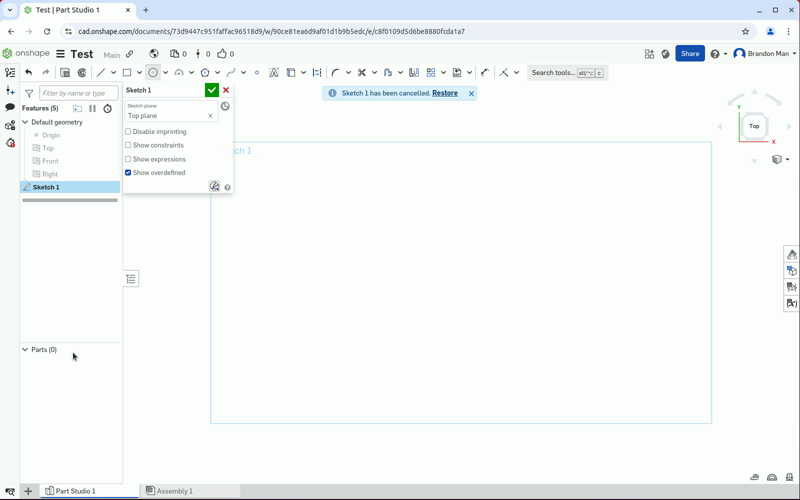
key_down(shift)
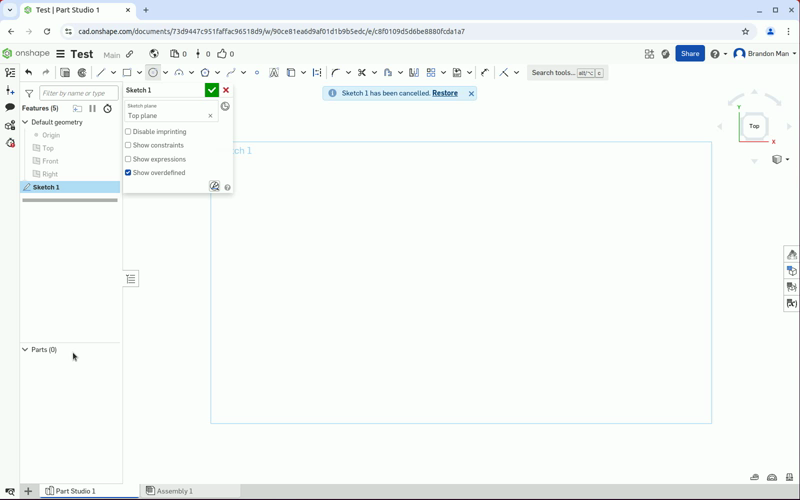
mouse_move(461, 282)
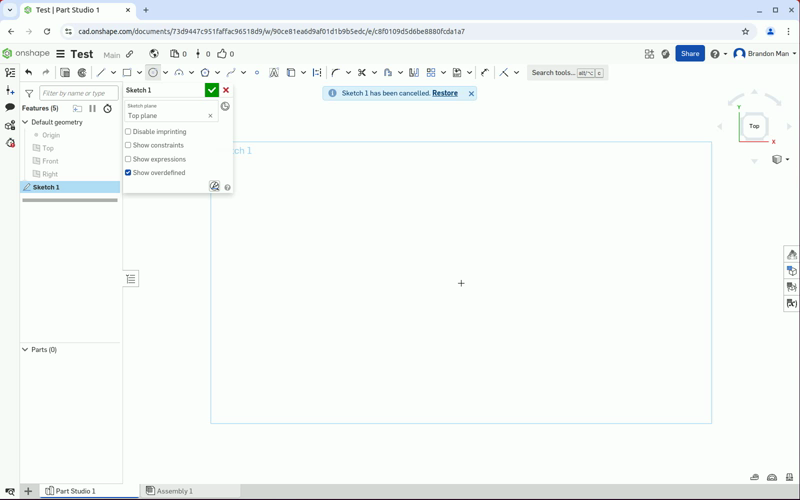
click(461, 282)
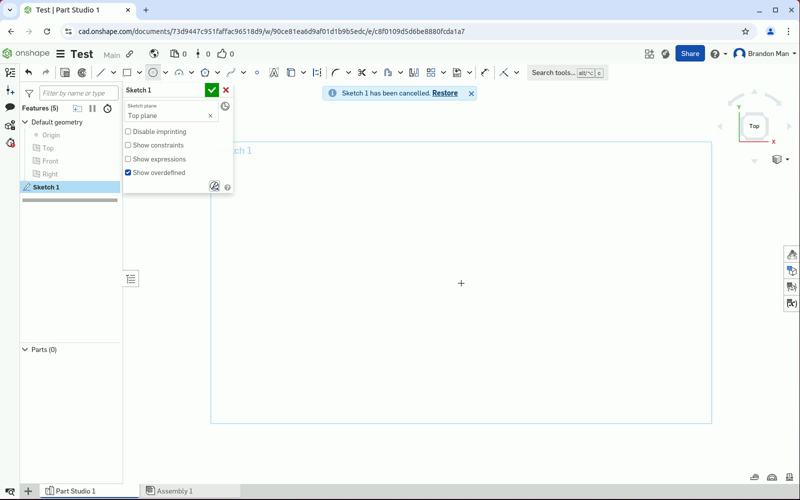
key_up(shift)
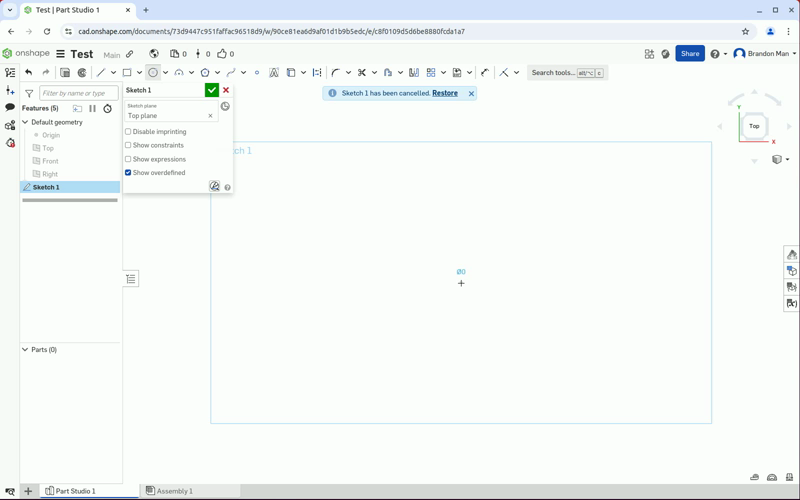
mouse_move(518, 282)
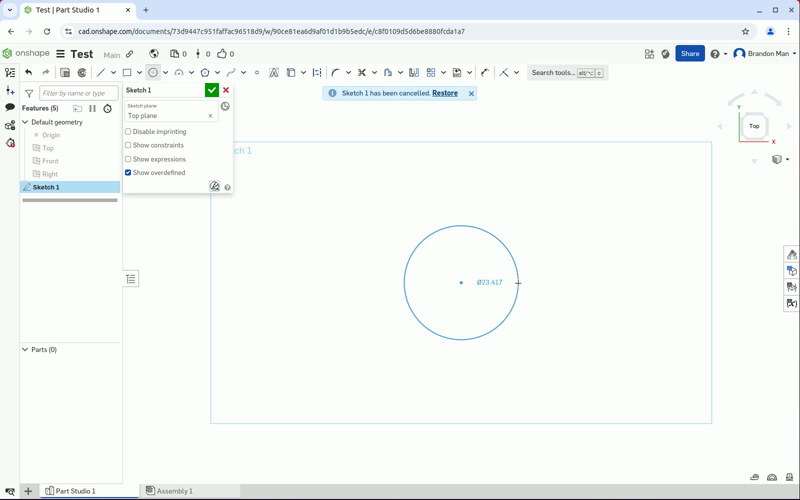
click(518, 282)
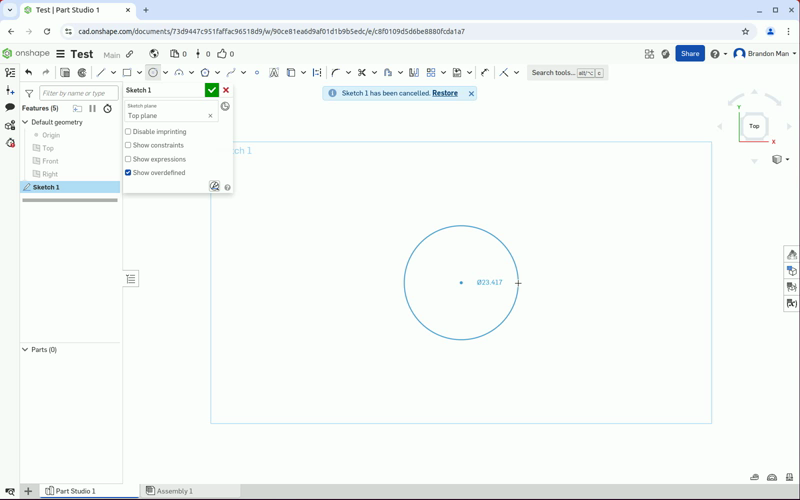
key(esc)
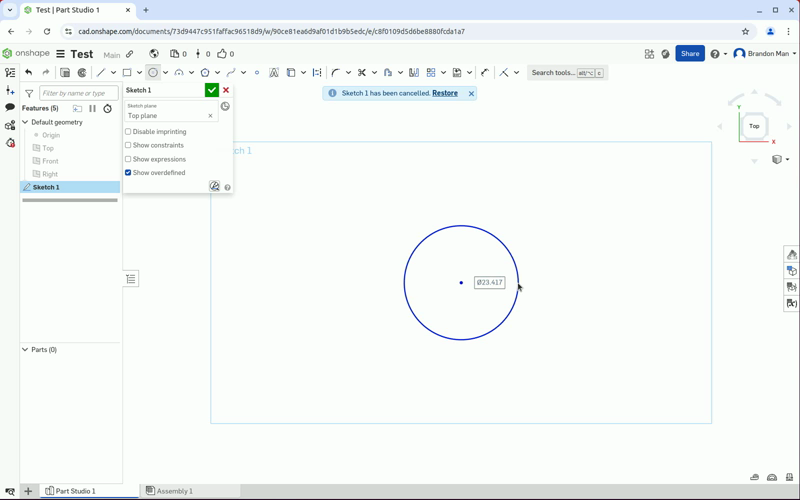
key(c)
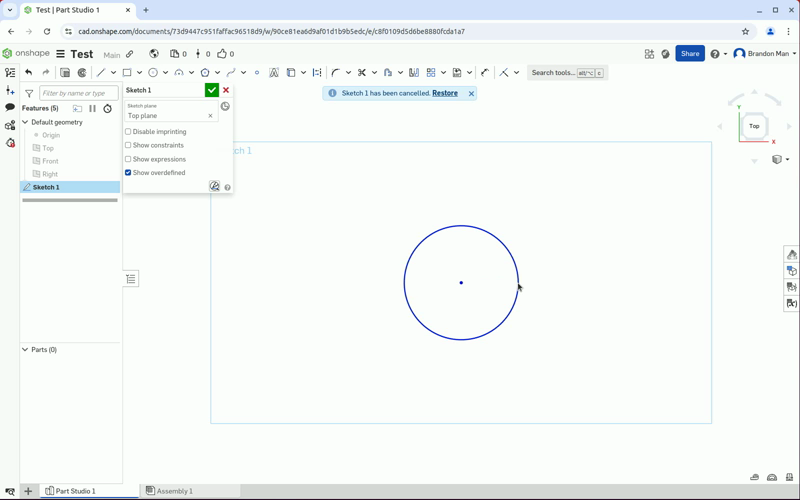
key_down(shift)
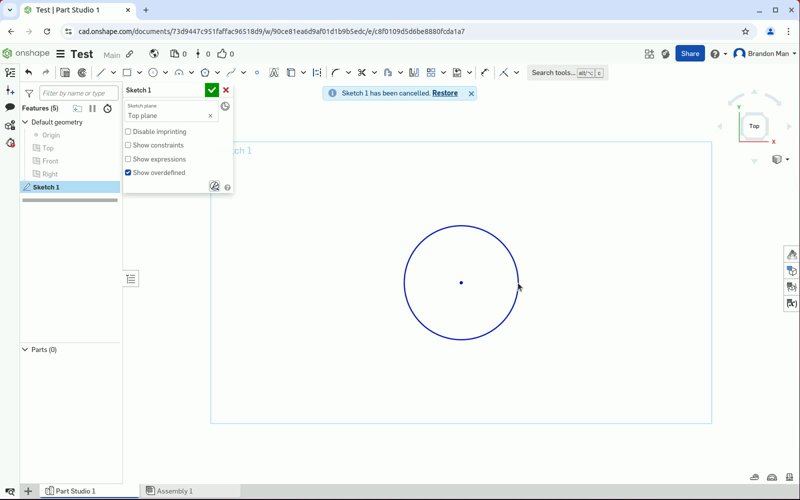
mouse_move(461, 282)
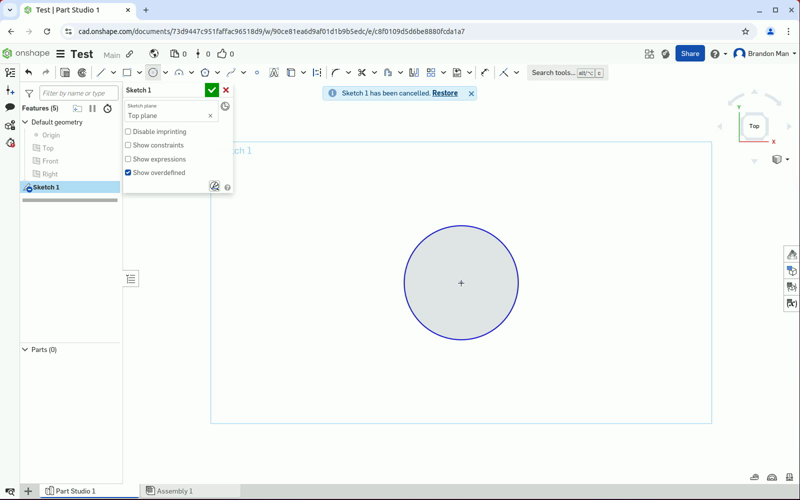
click(461, 282)
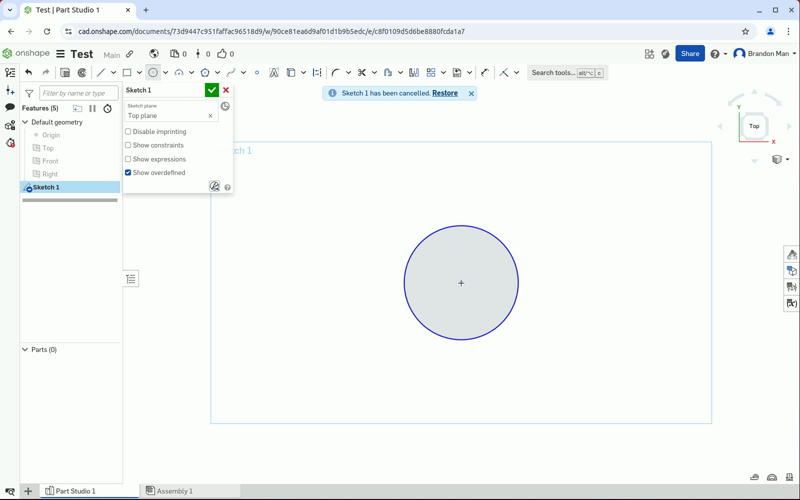
key_up(shift)
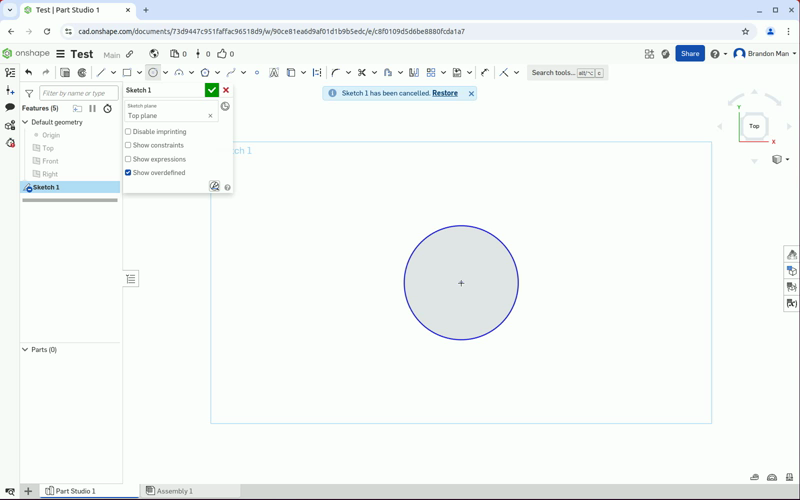
mouse_move(496, 282)
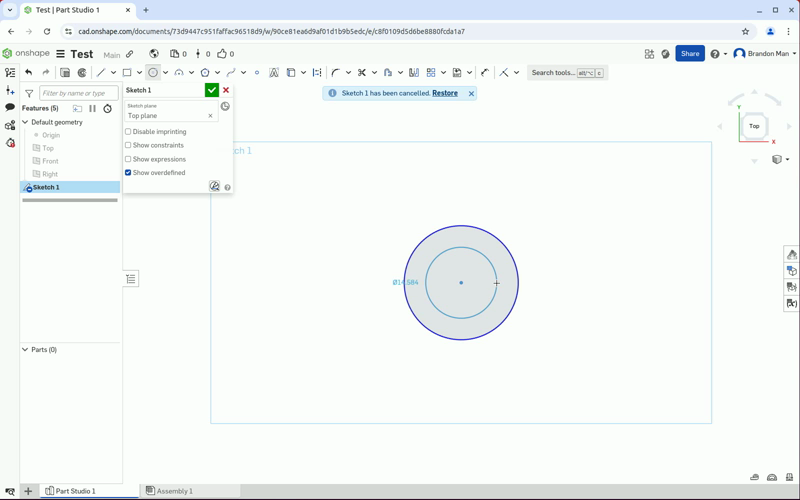
click(496, 282)
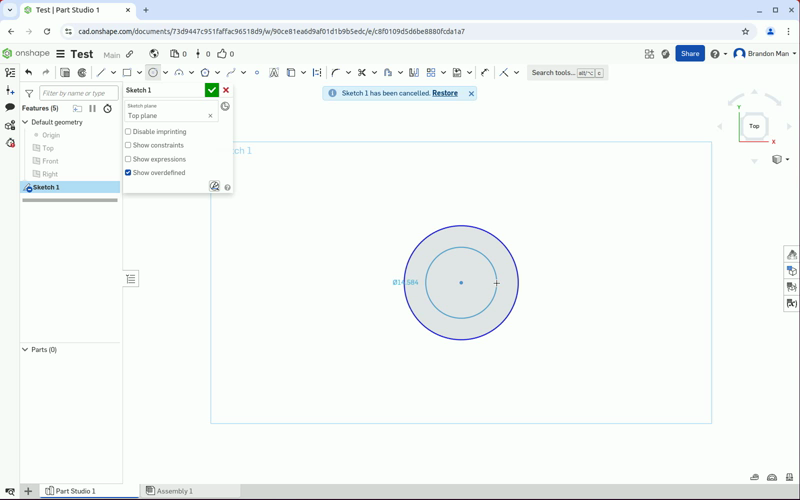
key(esc)
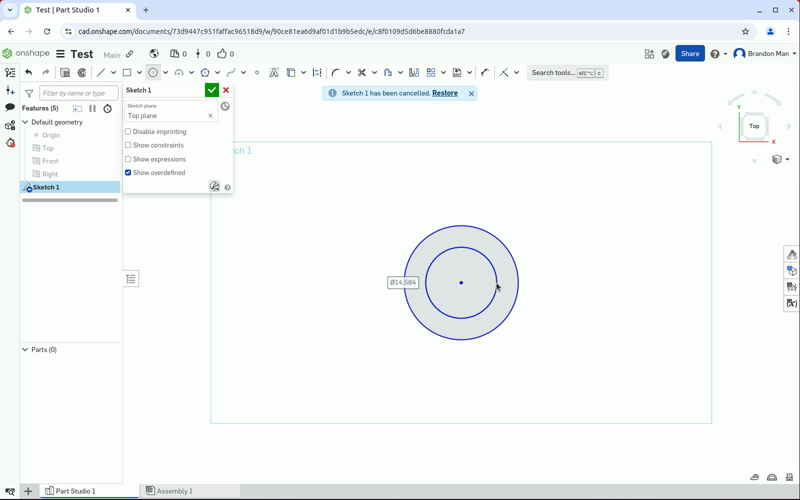
mouse_move(436, 242)
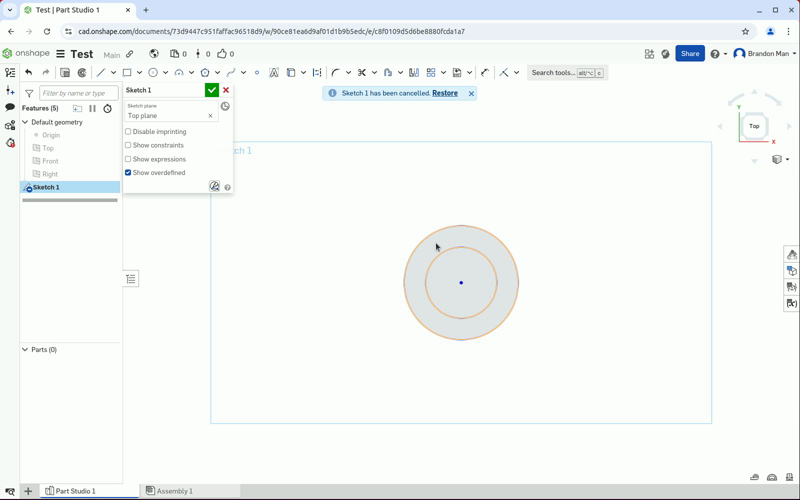
click(436, 242)
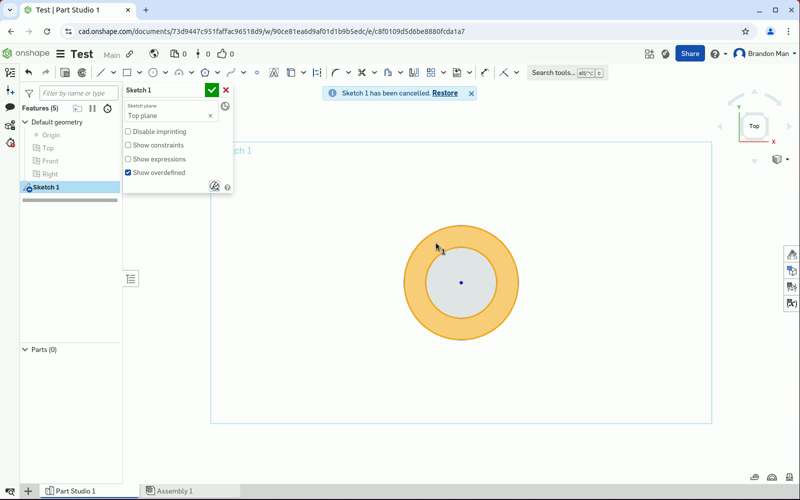
mouse_move(73, 352)
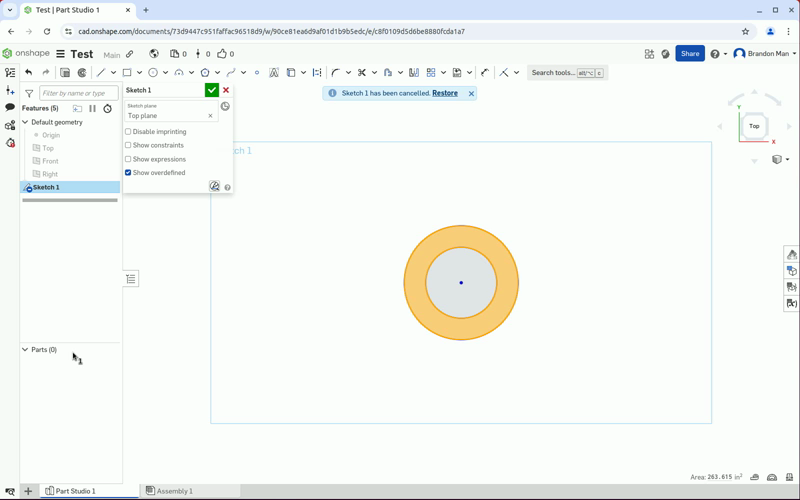
key(shift+y)
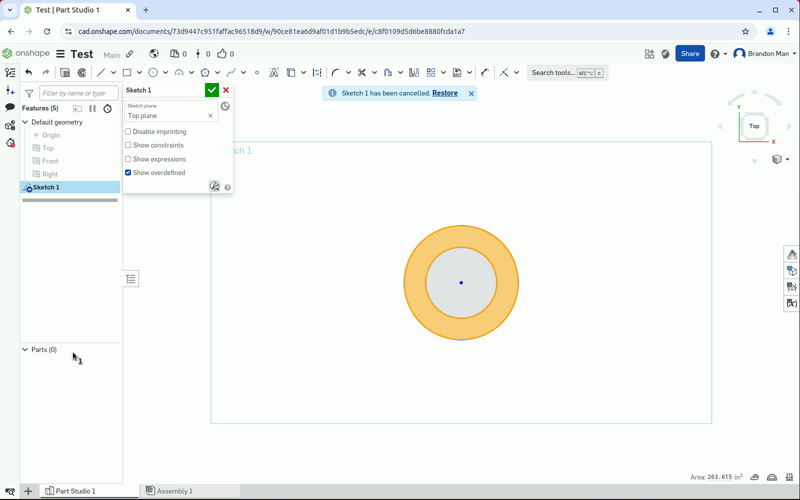
key(shift+e)
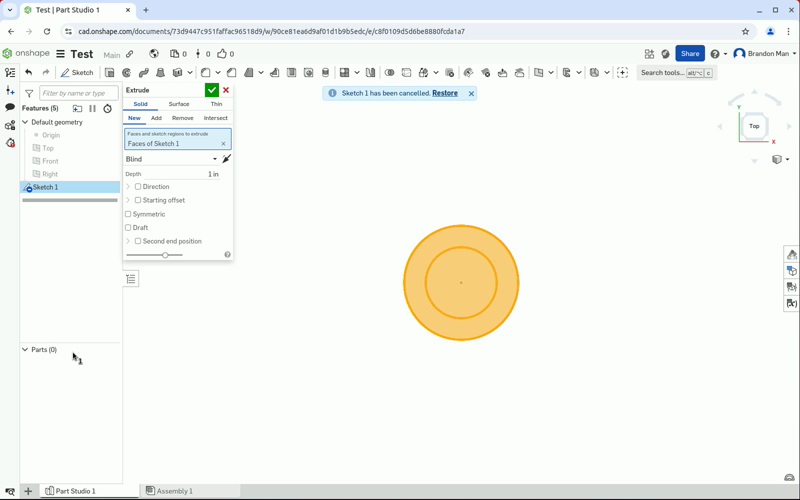
mouse_move(143, 106)
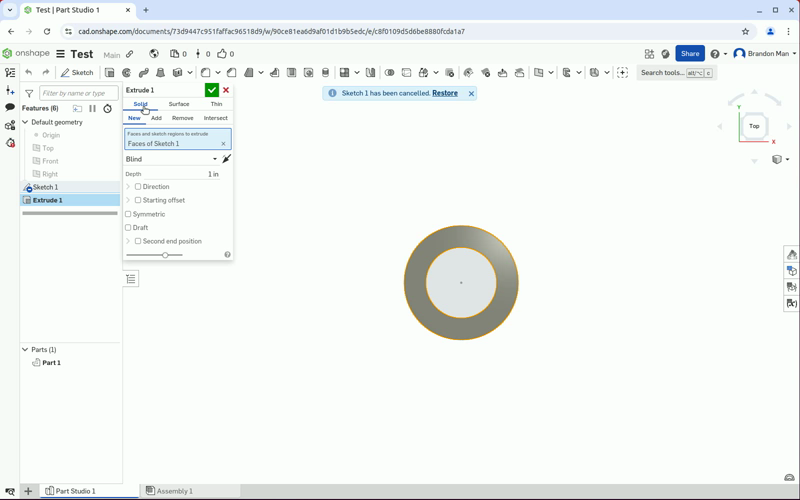
click(143, 106)
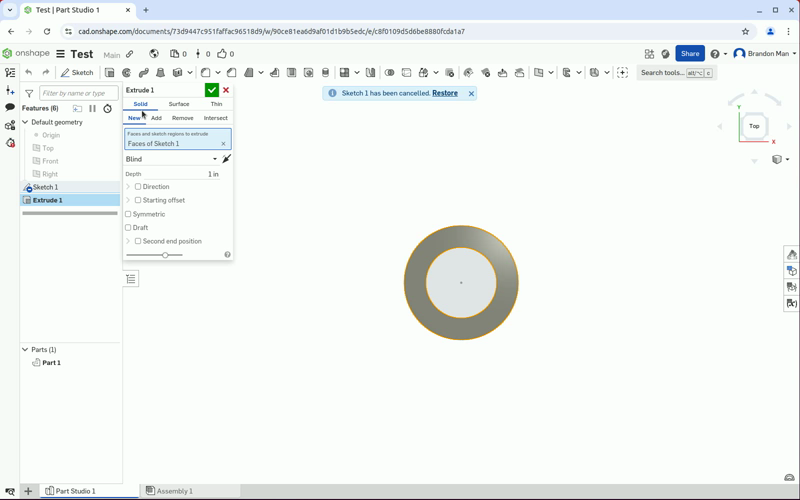
mouse_move(137, 120)
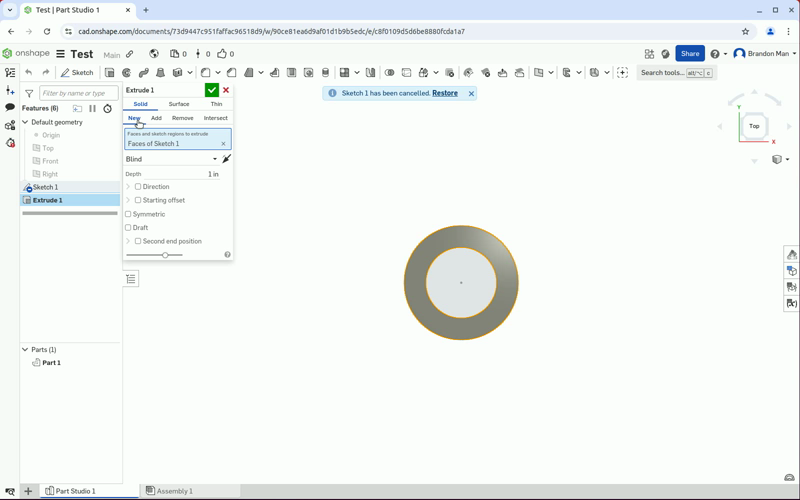
click(137, 120)
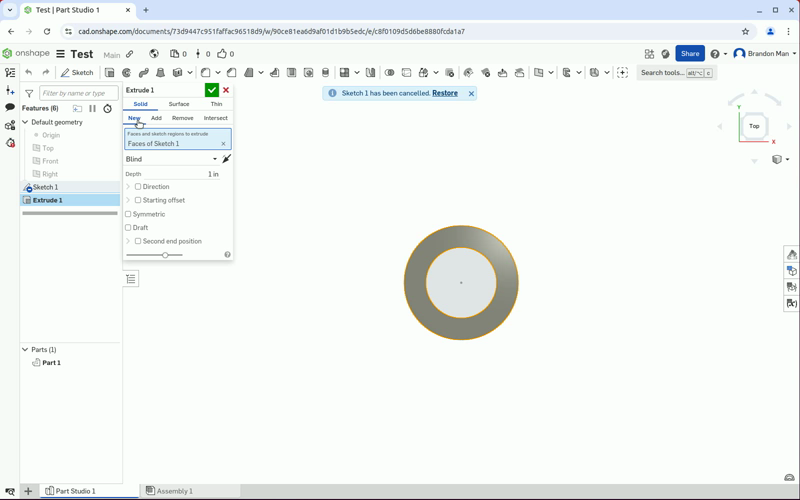
key(tab, 4)
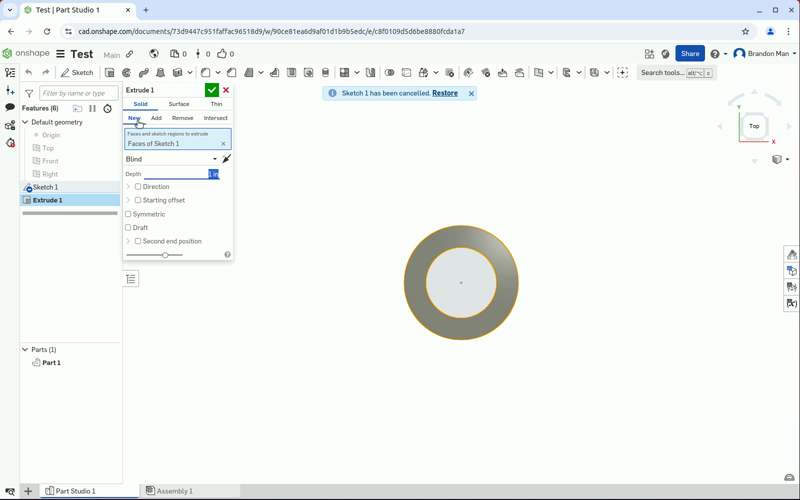
text(-2.648)
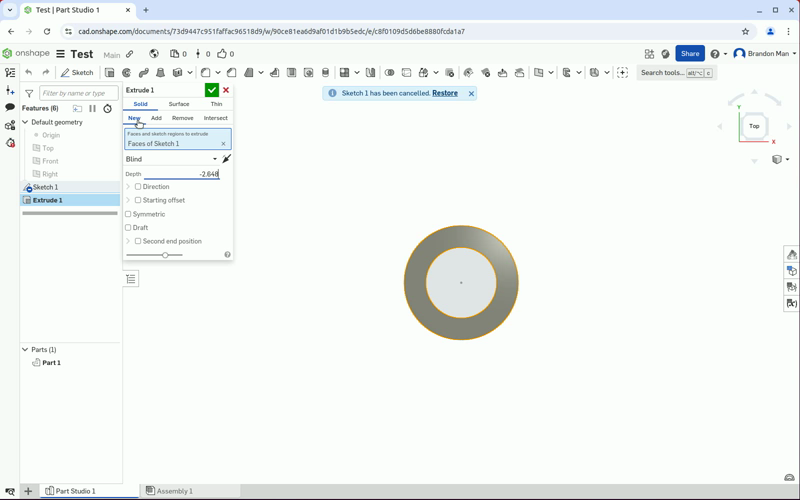
key(enter)
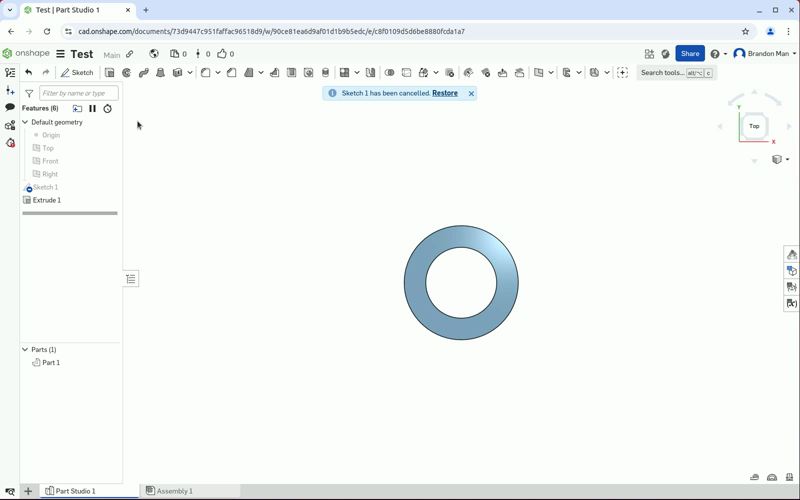
key(shift+h)
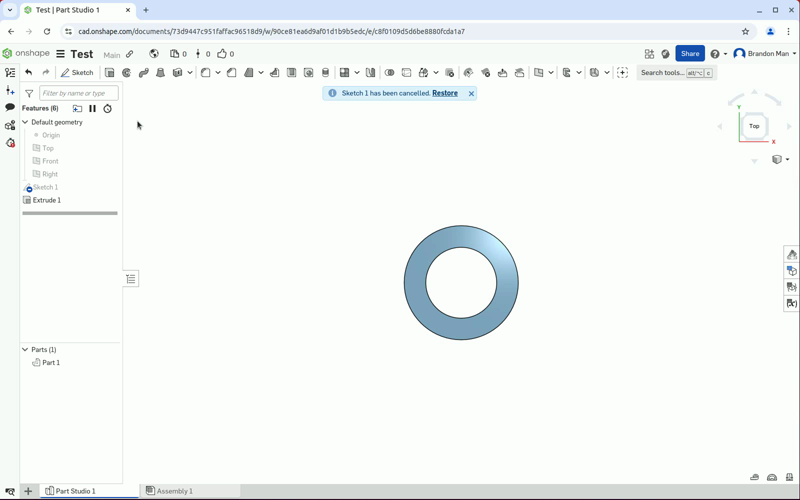
key(shift+h)
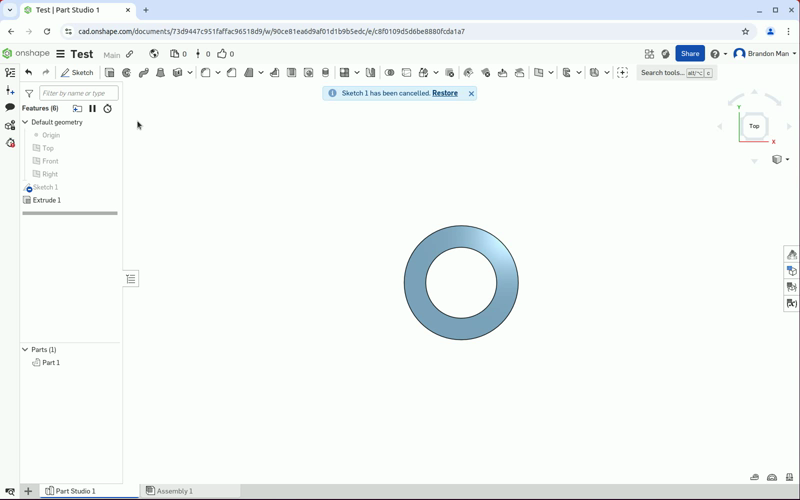
mouse_move(73, 189)
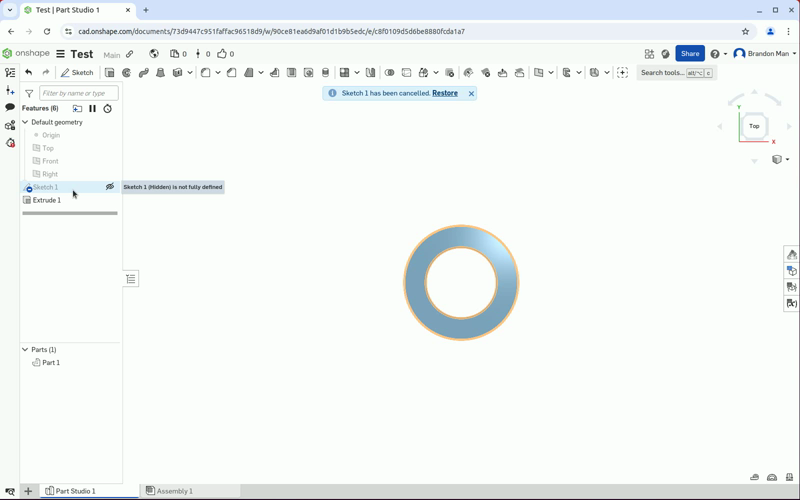
click(73, 189)
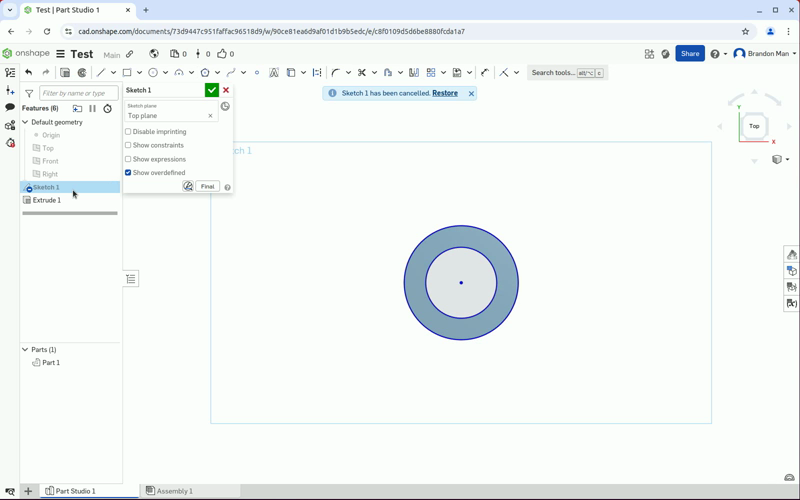
mouse_move(229, 92)
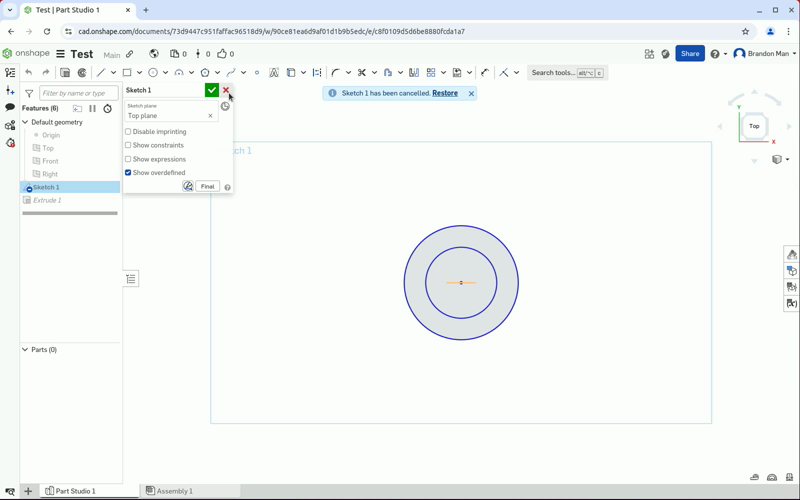
click(229, 92)
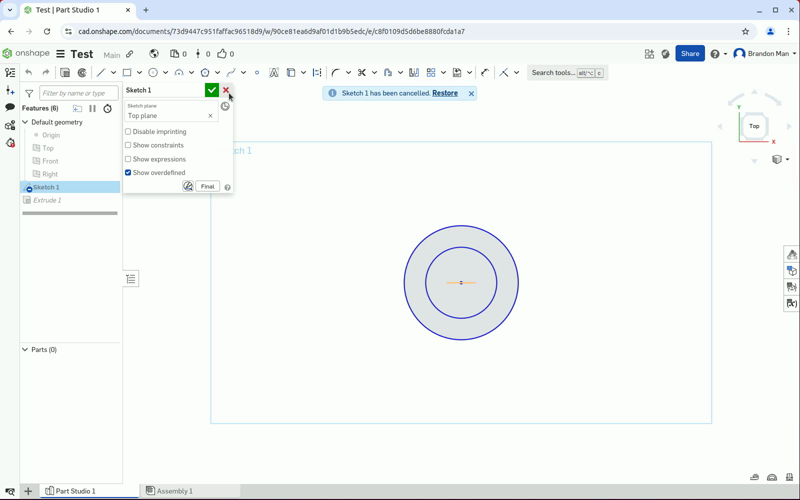
key(shift+s)
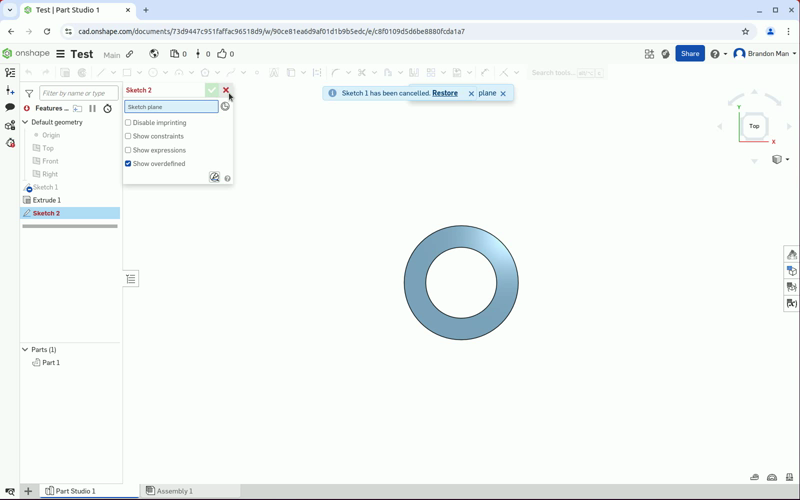
mouse_move(73, 150)
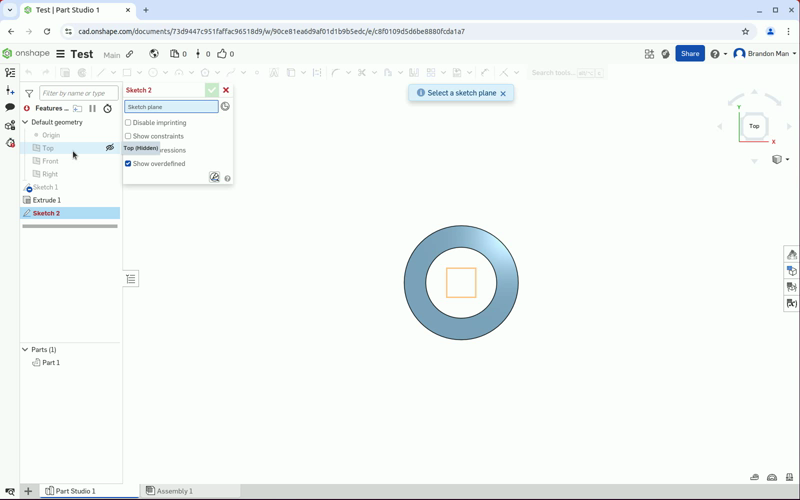
click(73, 150)
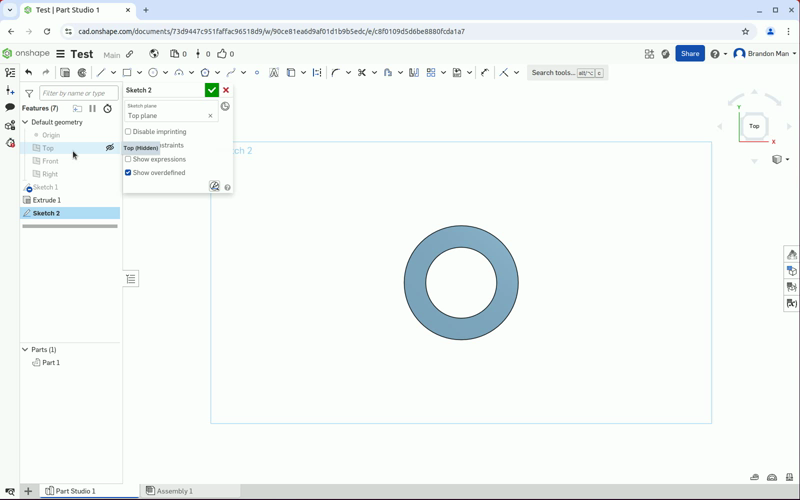
mouse_move(73, 352)
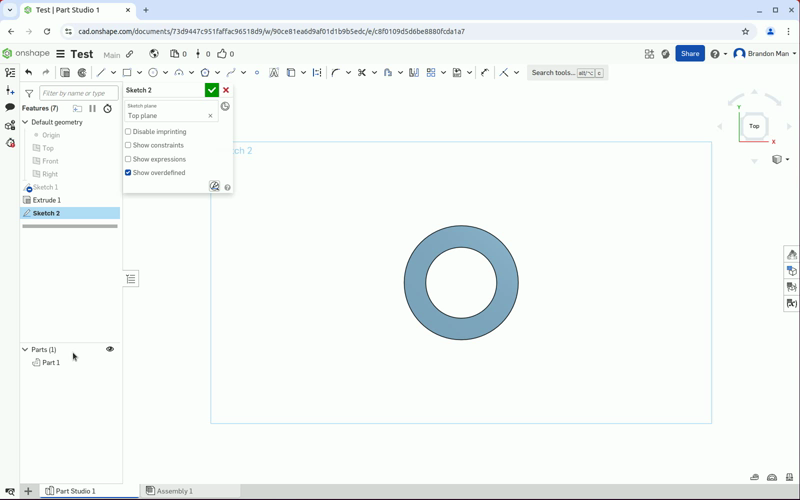
key(y)
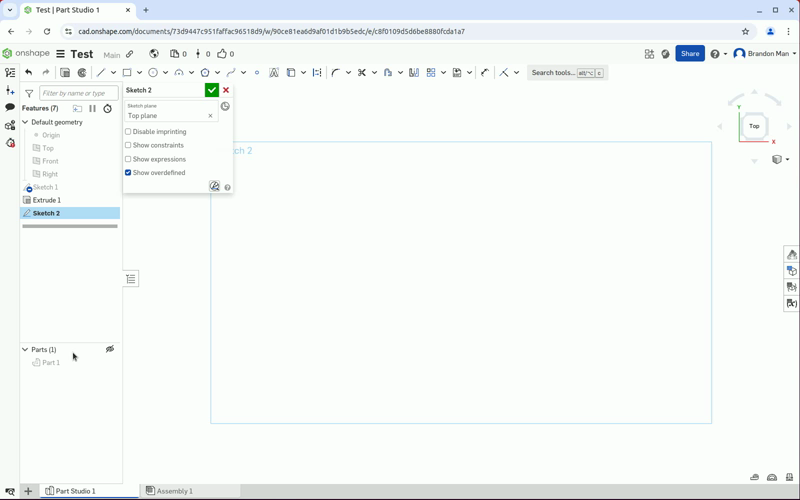
key(a)
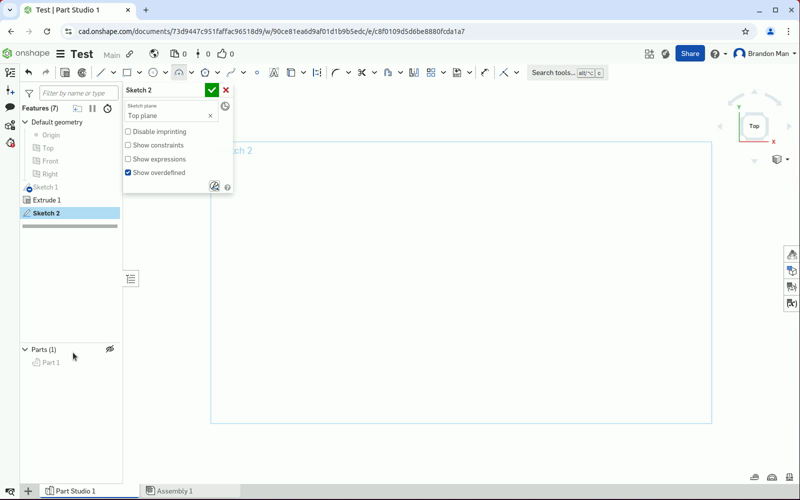
key_down(shift)
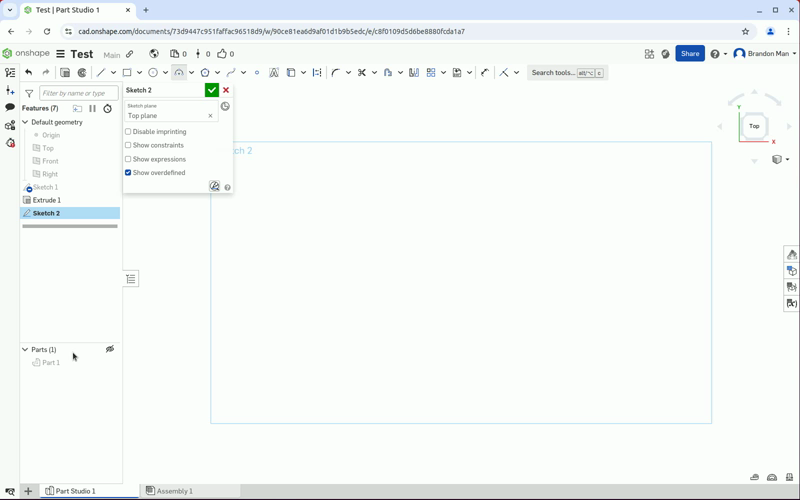
mouse_move(404, 339)
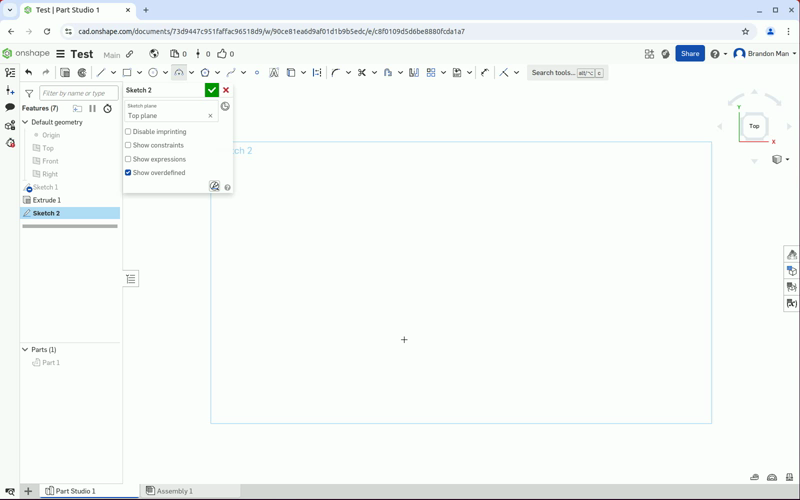
click(404, 339)
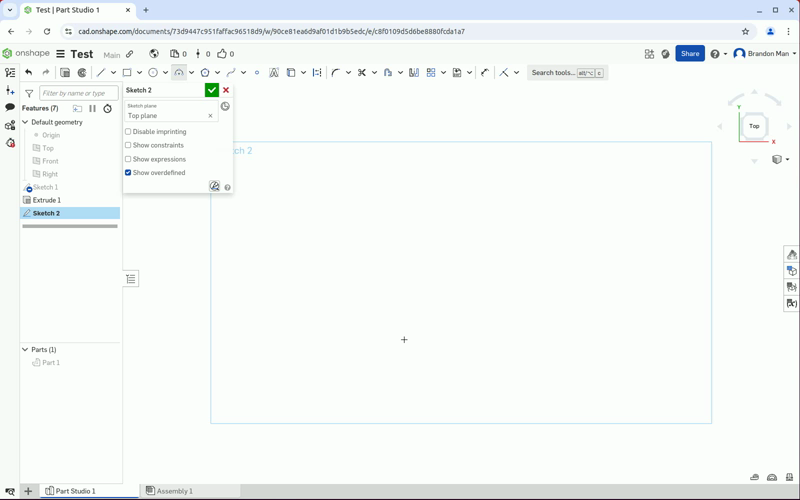
key_up(shift)
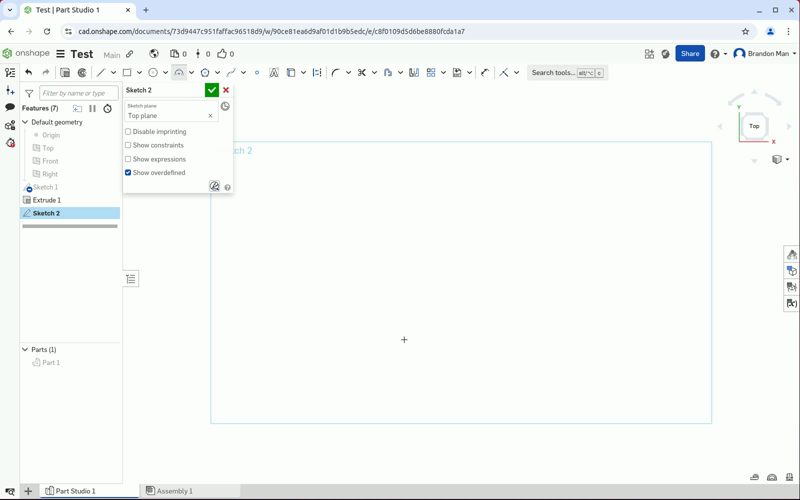
key_down(shift)
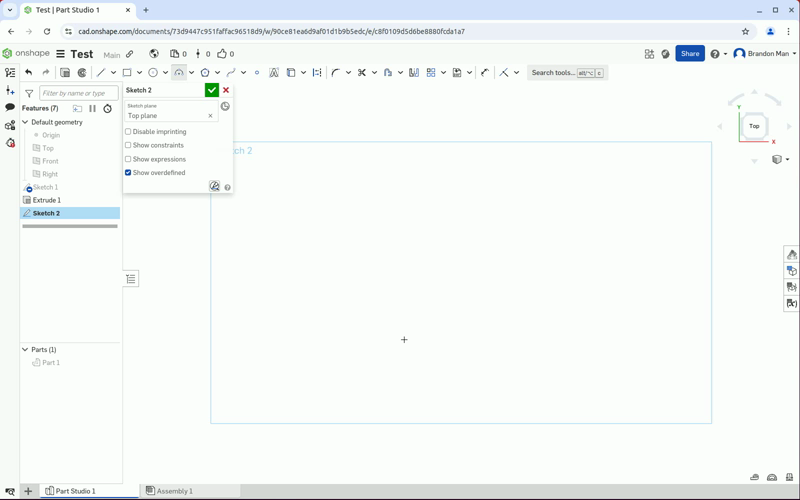
mouse_move(516, 339)
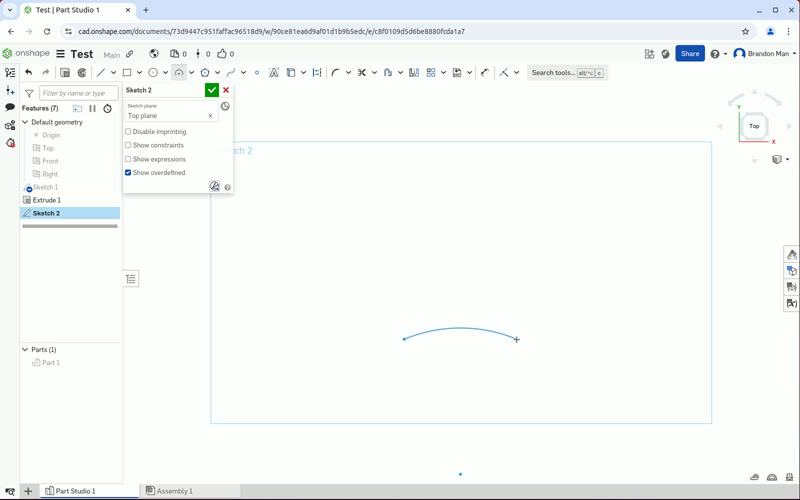
click(516, 339)
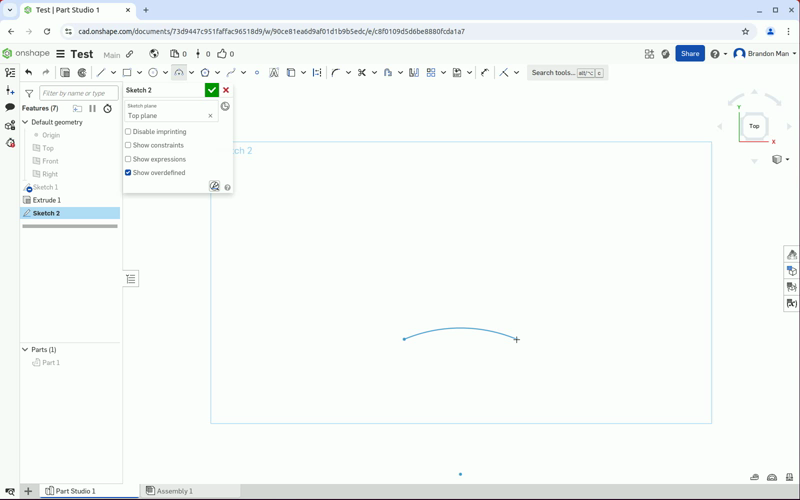
mouse_move(460, 395)
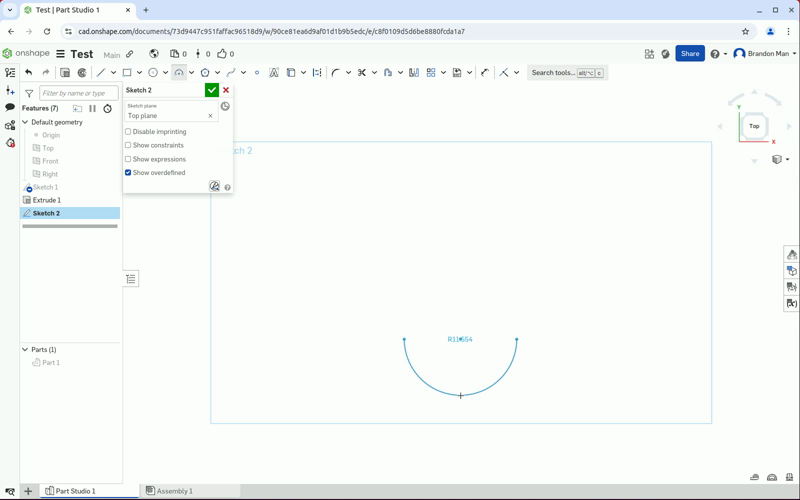
click(460, 395)
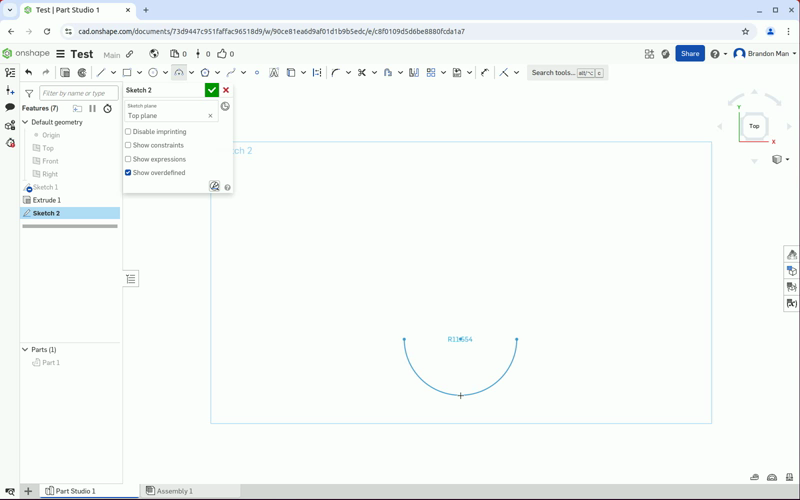
key_up(shift)
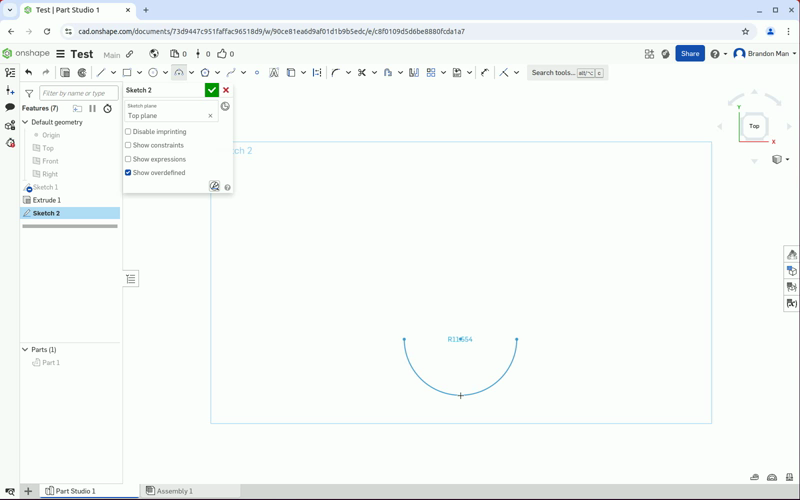
key(esc)
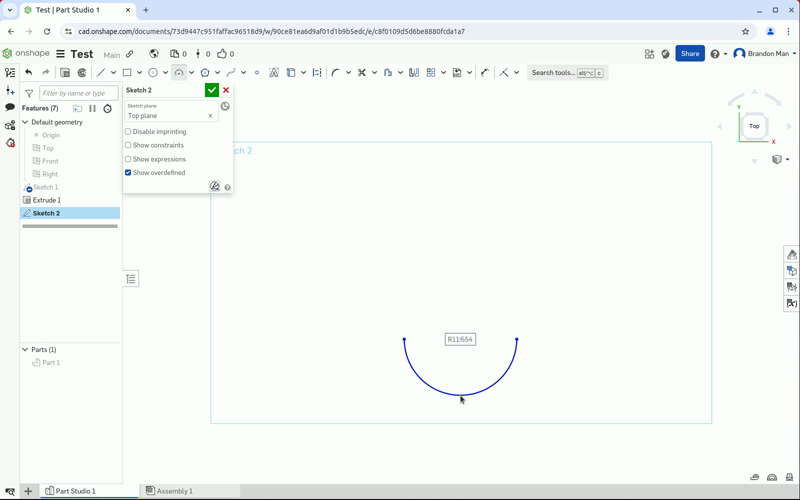
key(l)
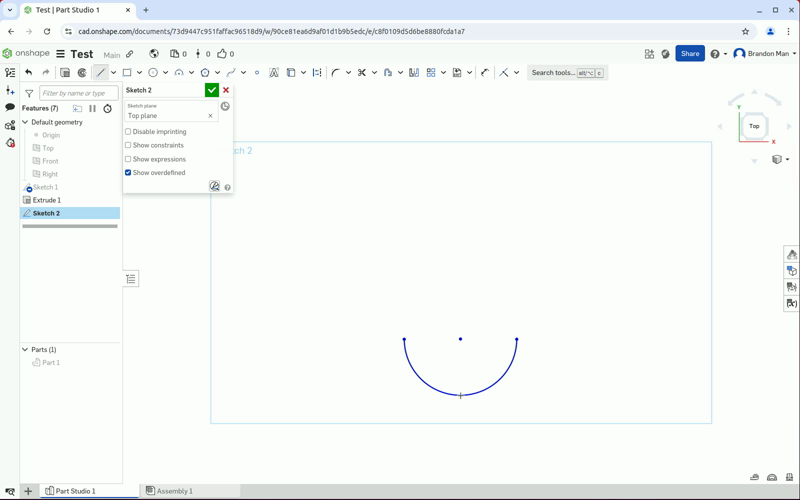
mouse_move(516, 339)
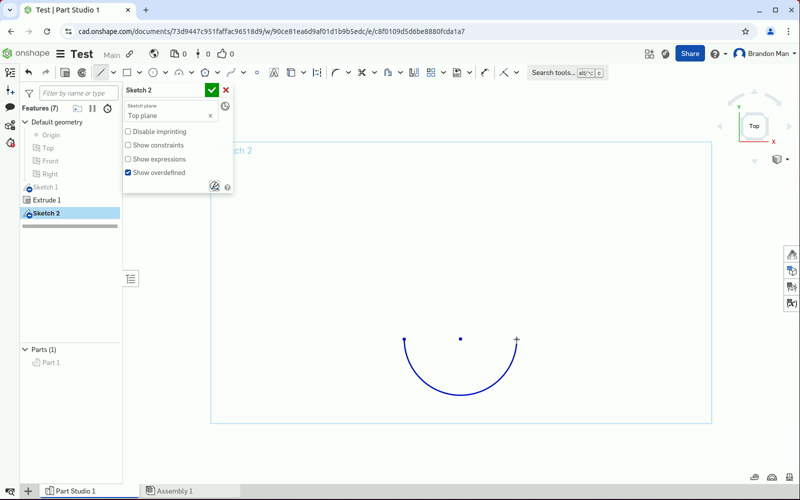
click(516, 339)
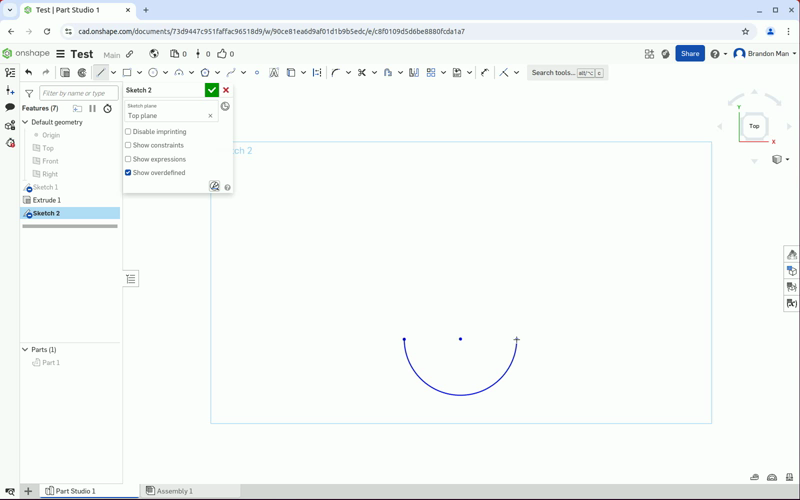
key_down(shift)
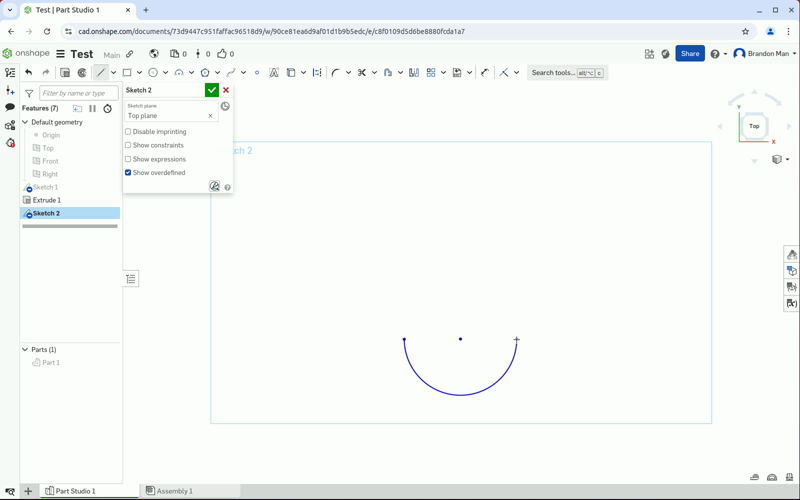
mouse_move(546, 339)
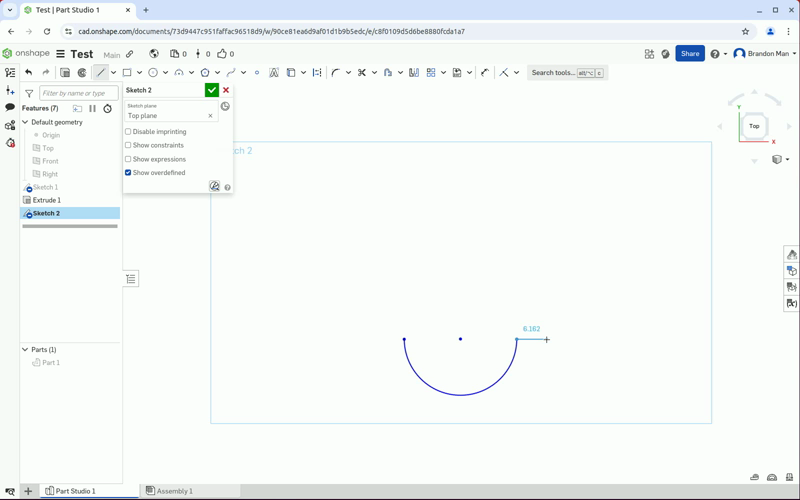
mouse_move(516, 282)
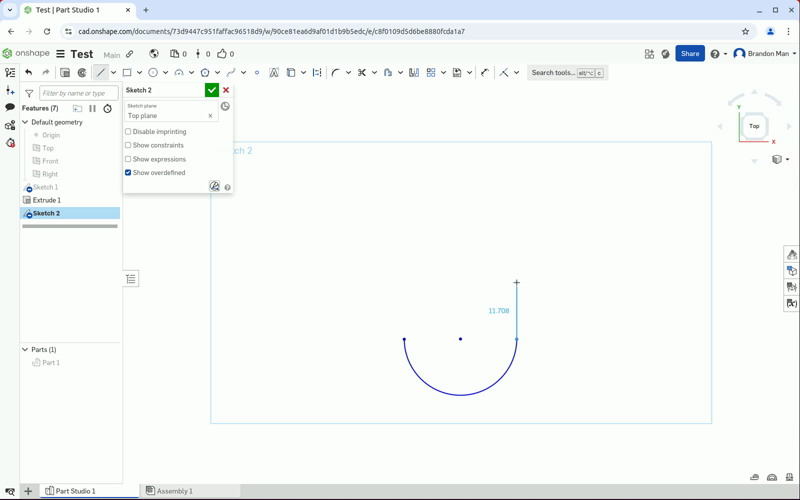
click(516, 282)
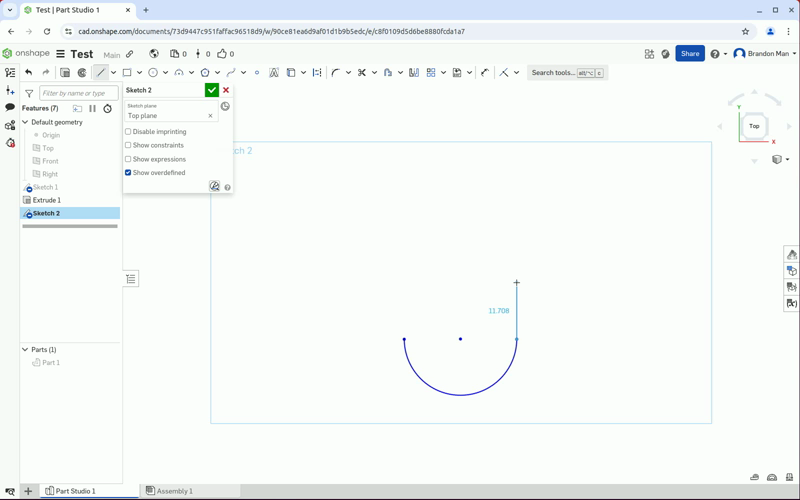
key_up(shift)
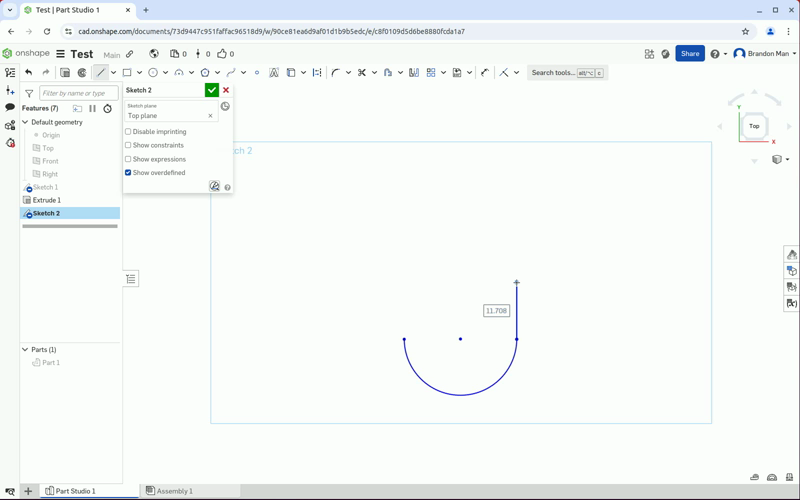
key(esc)
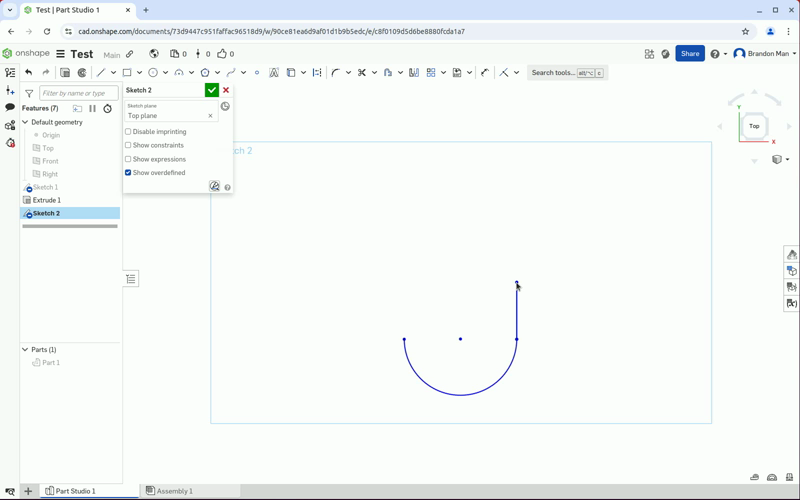
key(a)
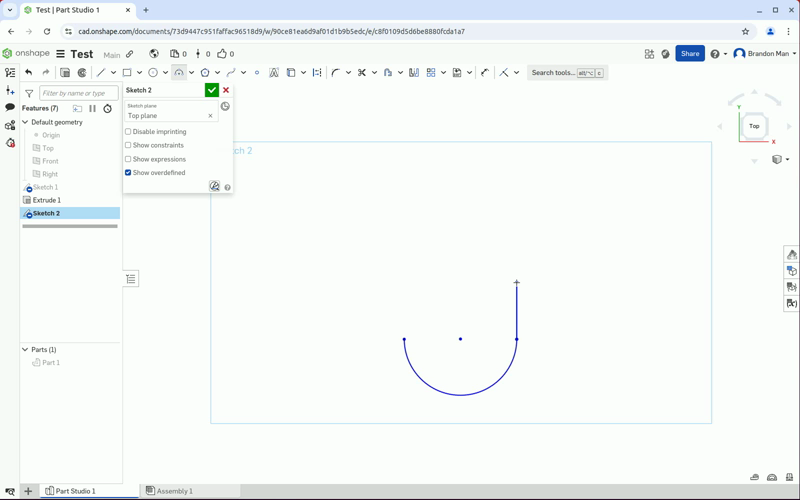
mouse_move(516, 282)
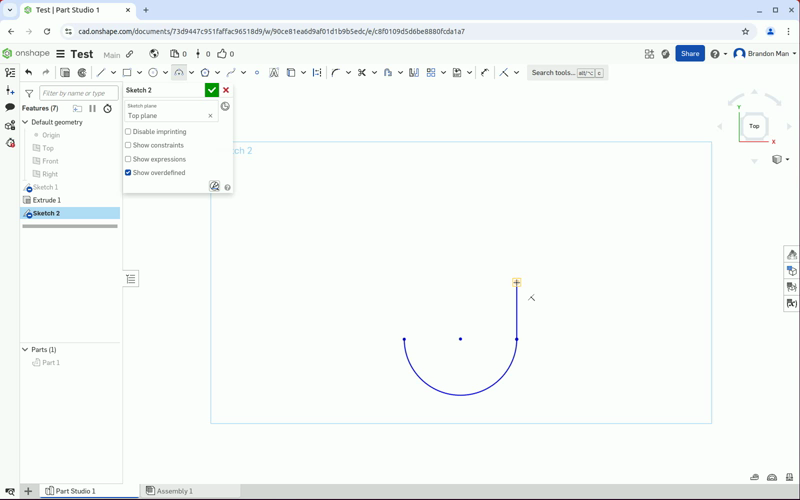
click(516, 282)
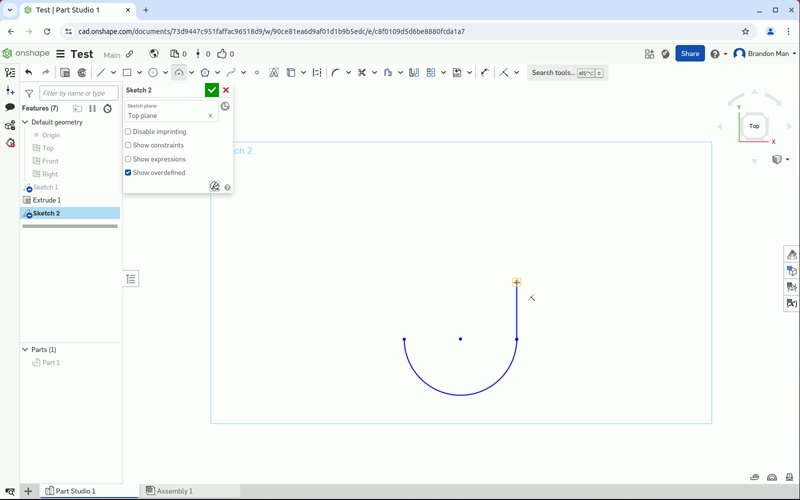
key_down(shift)
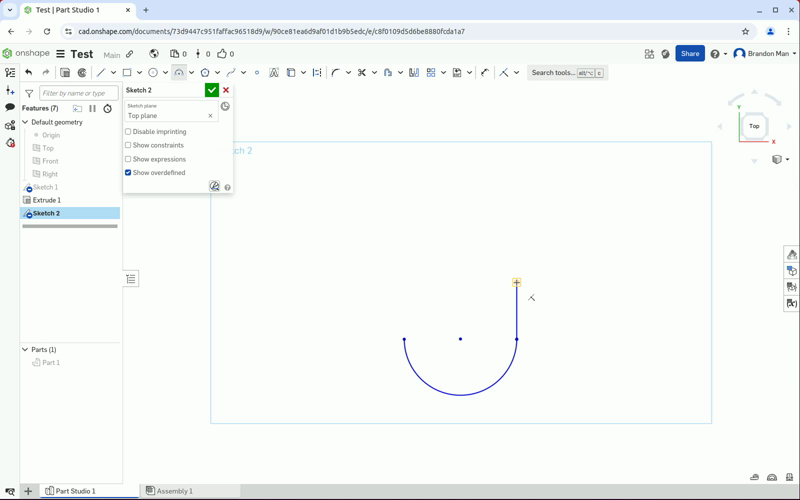
mouse_move(404, 282)
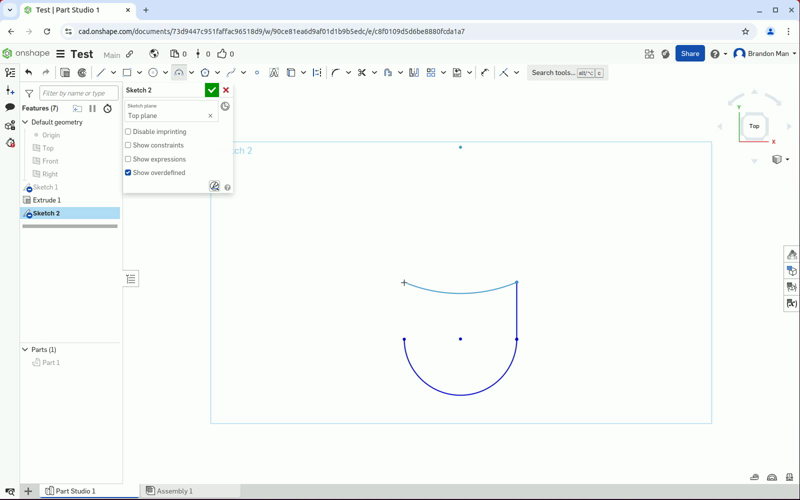
click(404, 282)
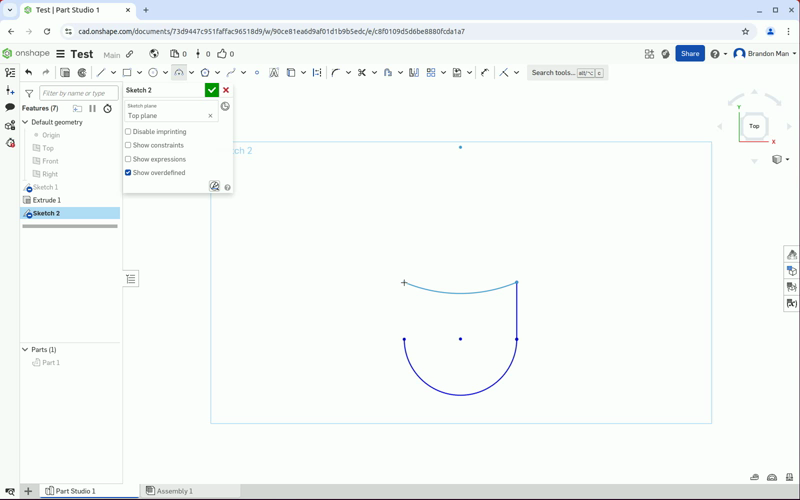
mouse_move(460, 338)
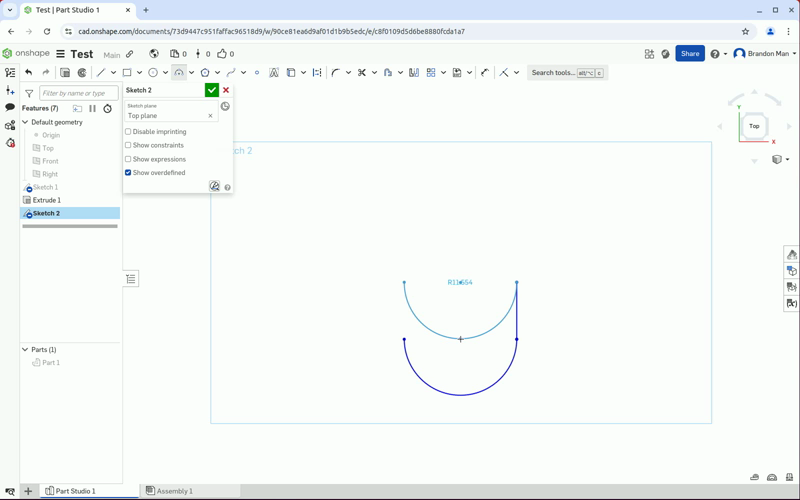
scroll(6)
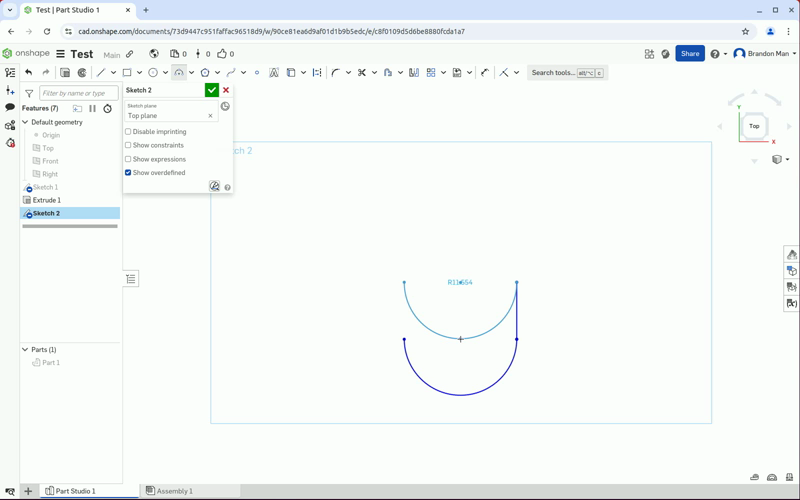
scroll(6)
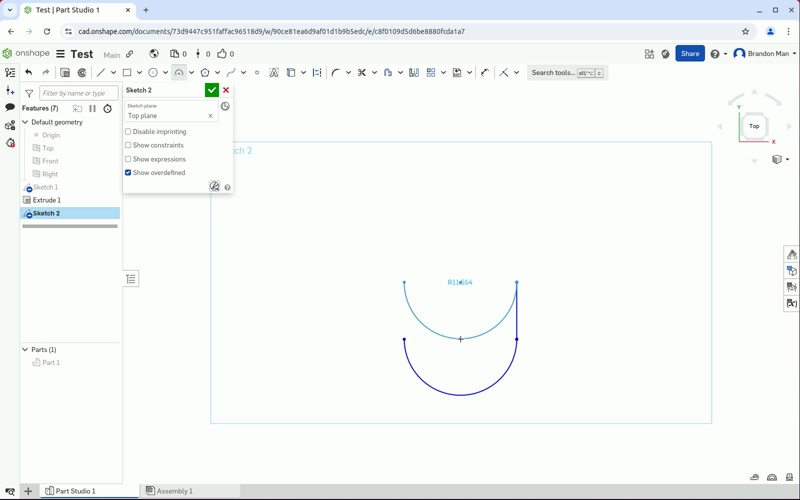
scroll(6)
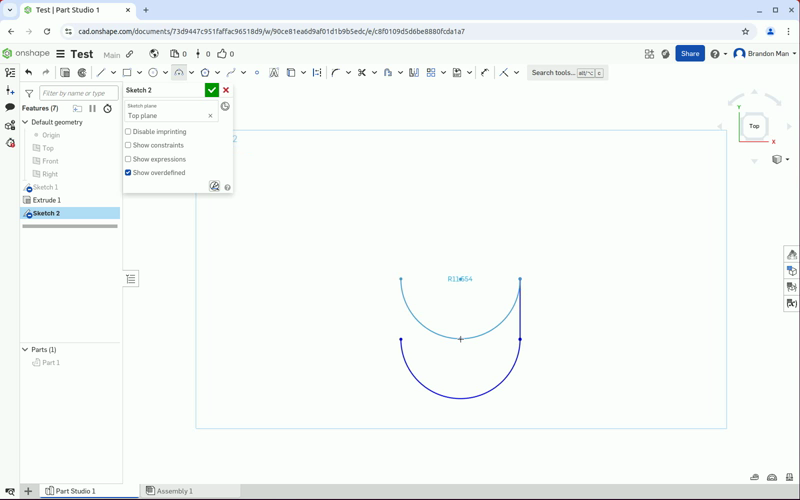
scroll(6)
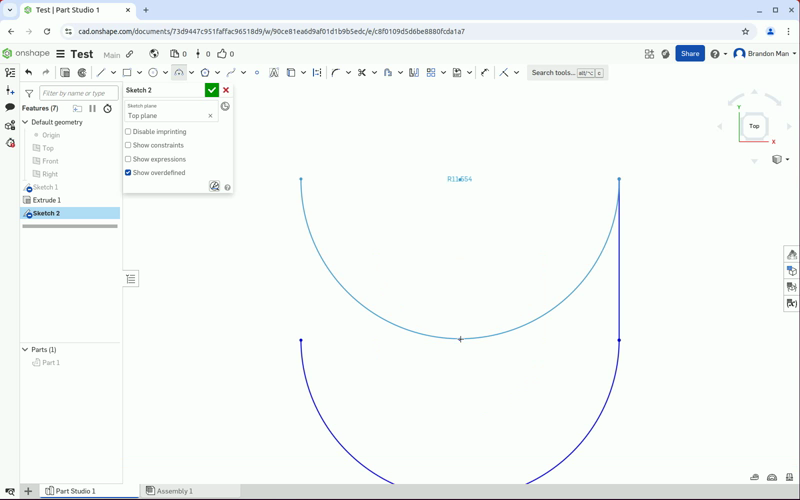
scroll(6)
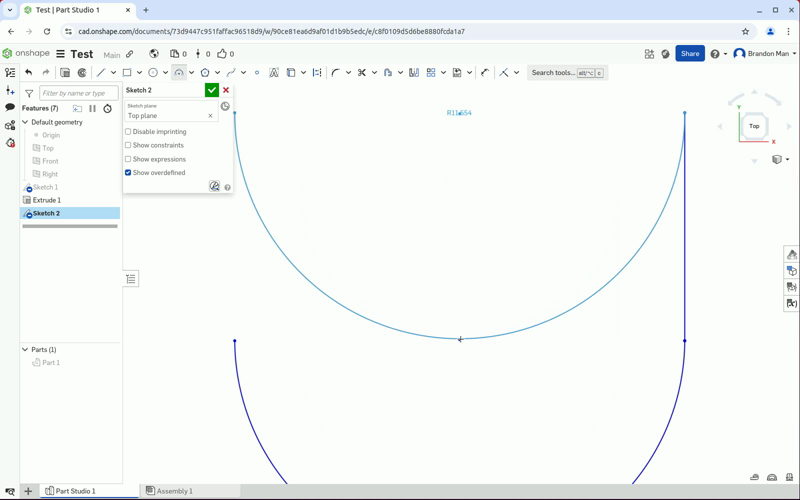
scroll(6)
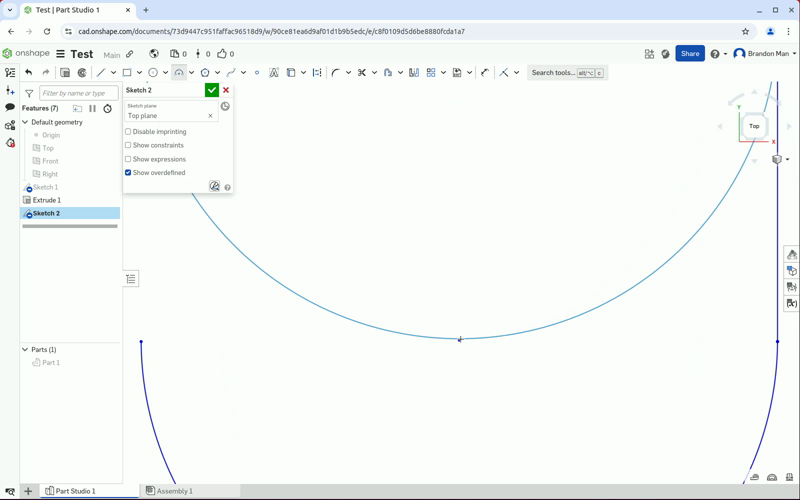
scroll(6)
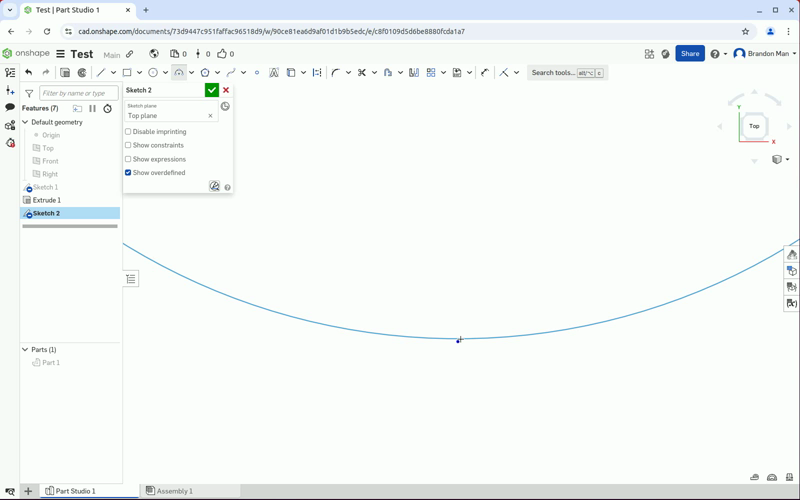
click(460, 338)
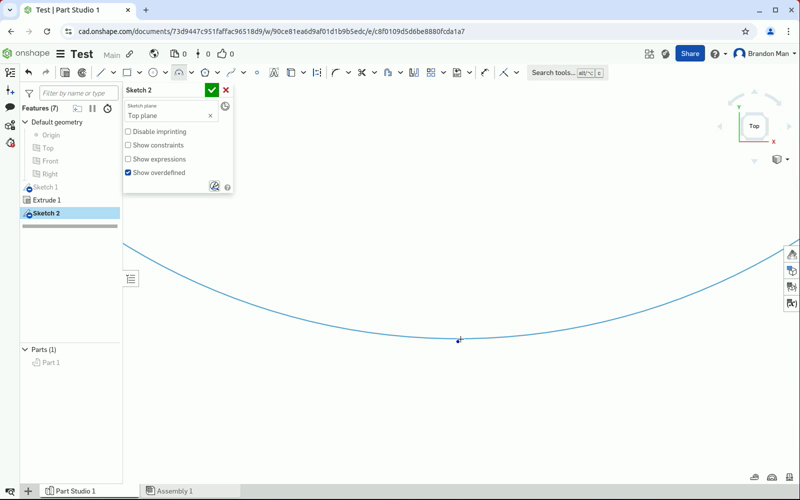
scroll(-6)
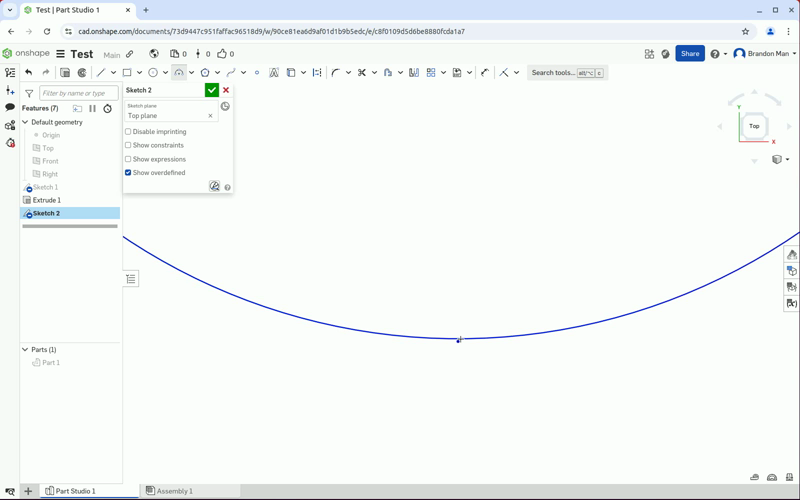
scroll(-6)
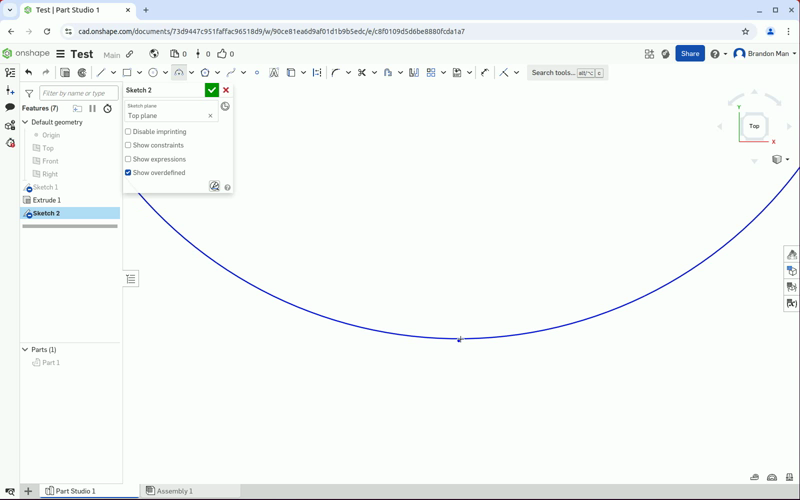
scroll(-6)
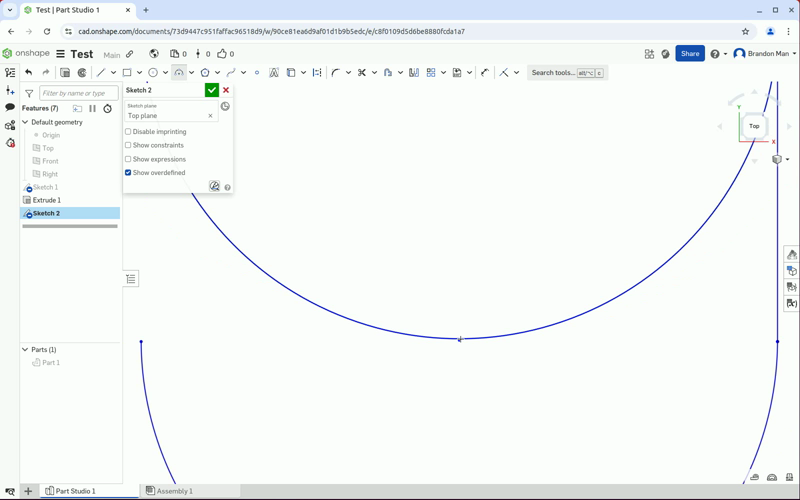
scroll(-6)
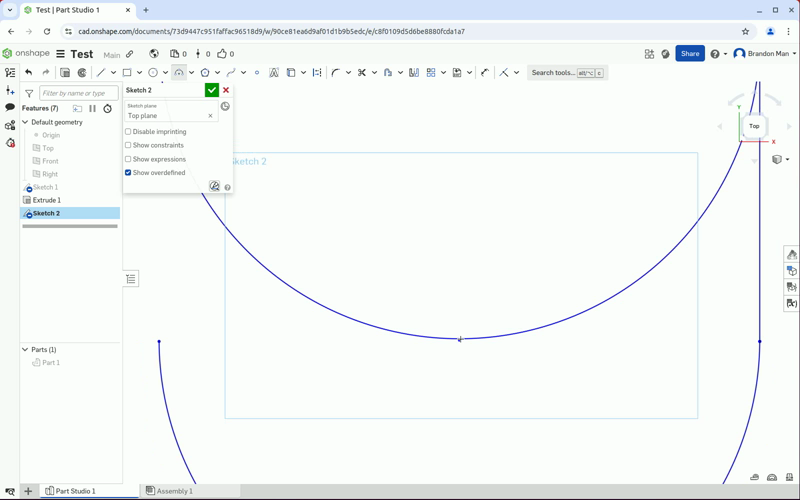
scroll(-6)
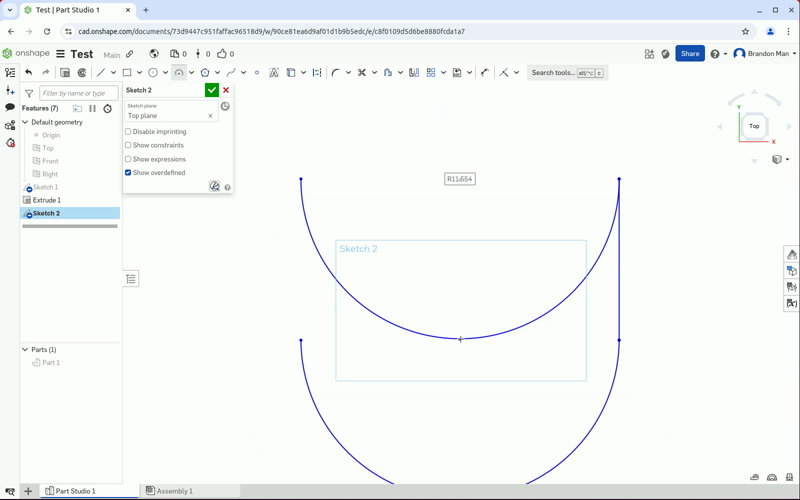
scroll(-6)
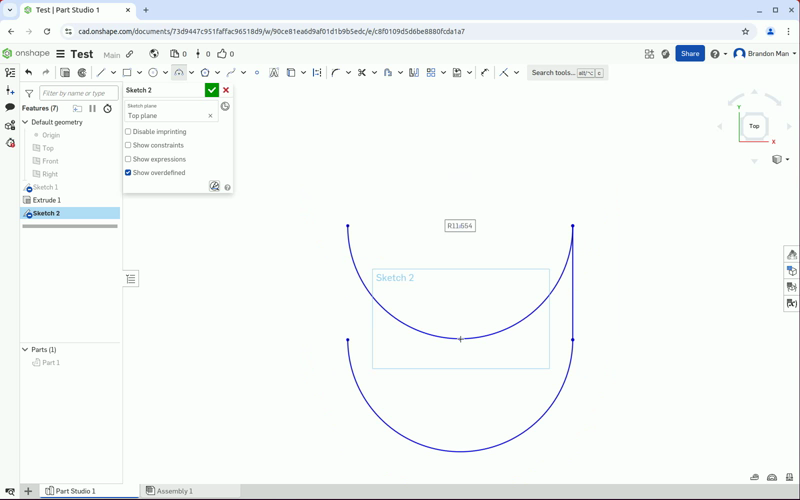
scroll(-6)
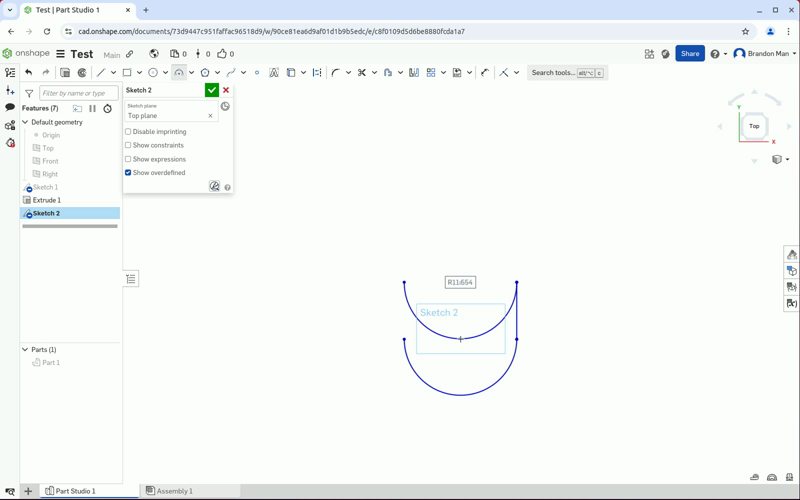
key_up(shift)
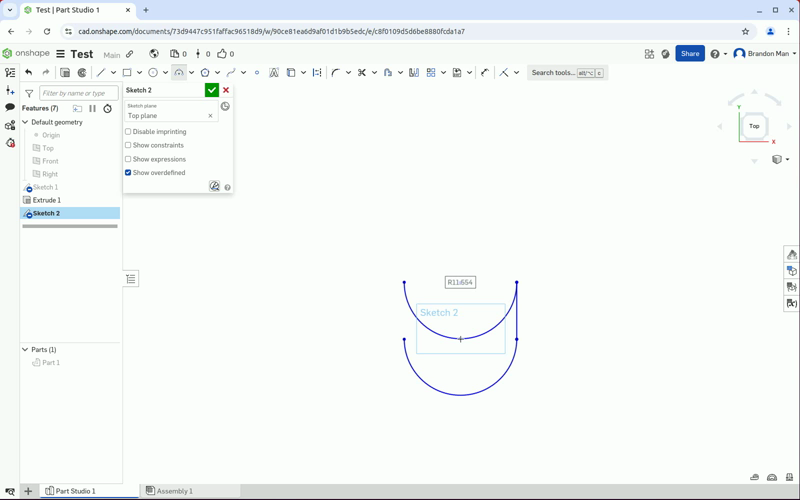
key(esc)
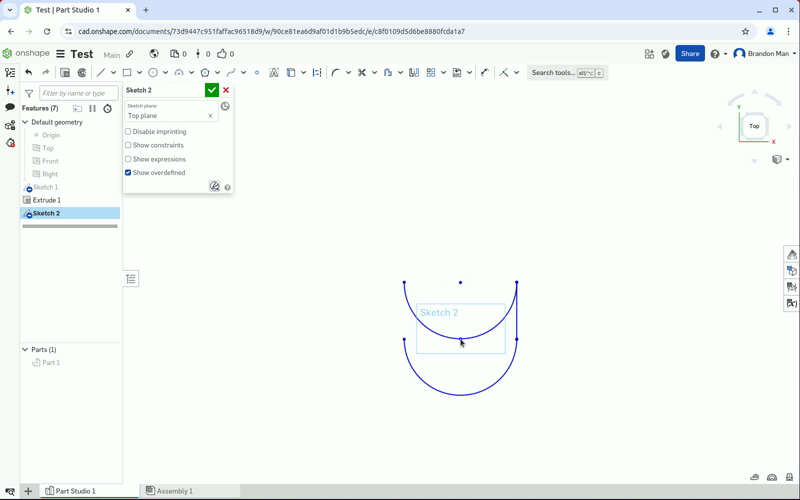
key(l)
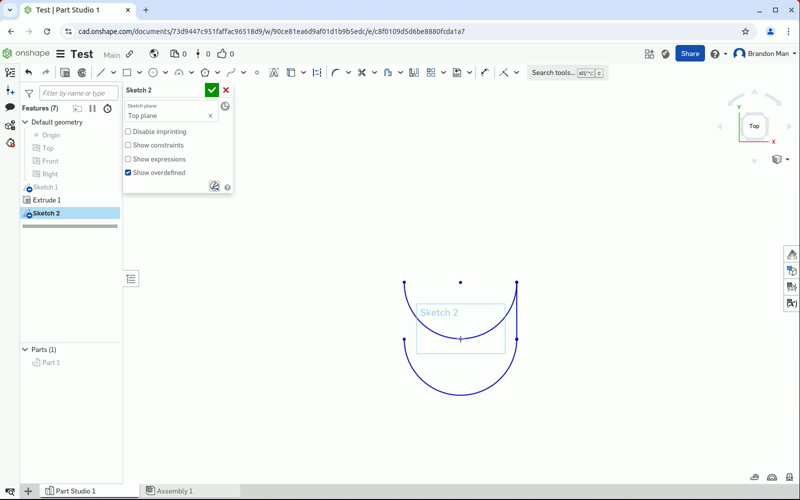
mouse_move(404, 282)
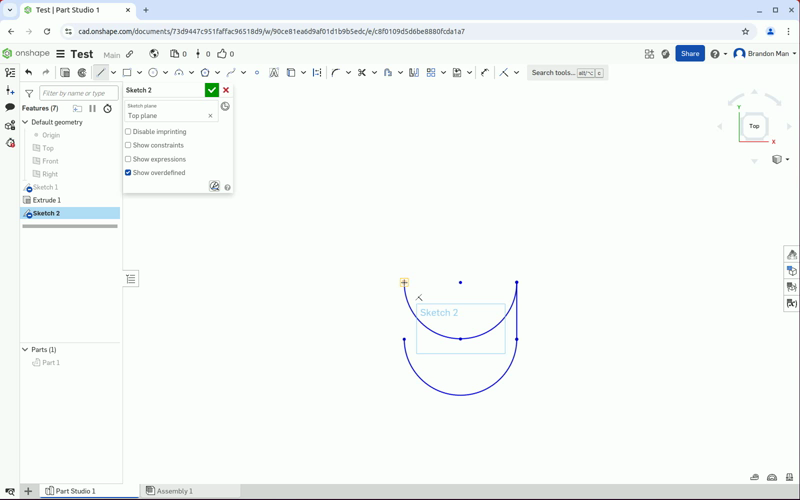
click(404, 282)
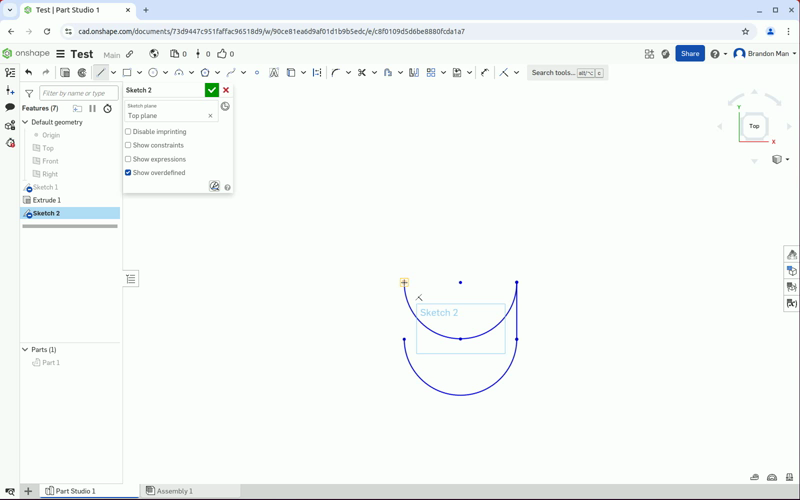
mouse_move(434, 282)
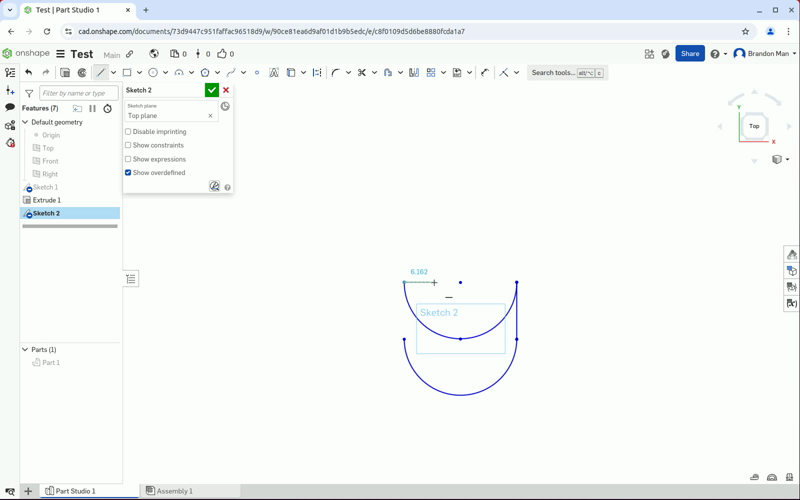
key_down(shift)
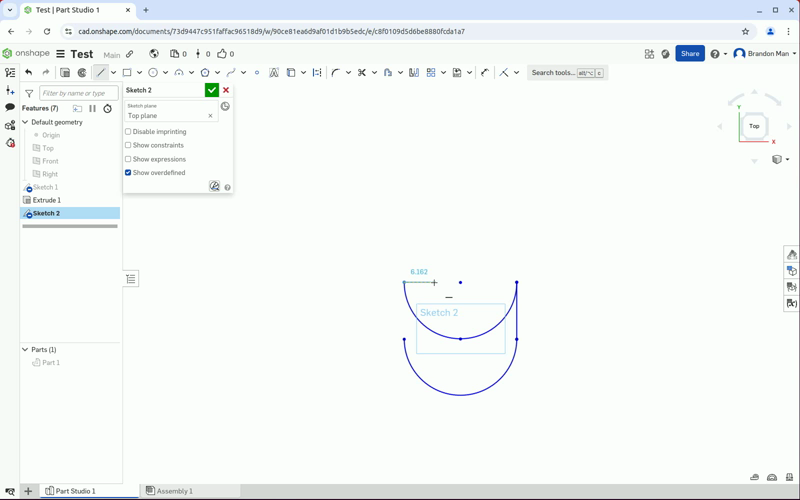
mouse_move(404, 339)
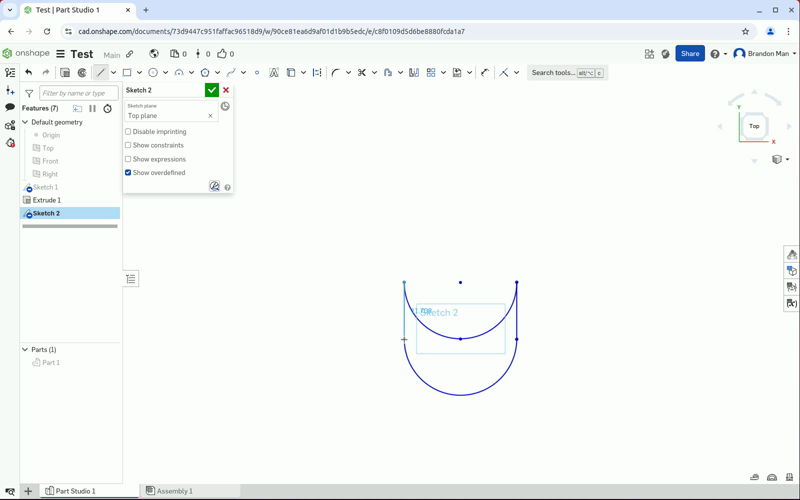
key_up(shift)
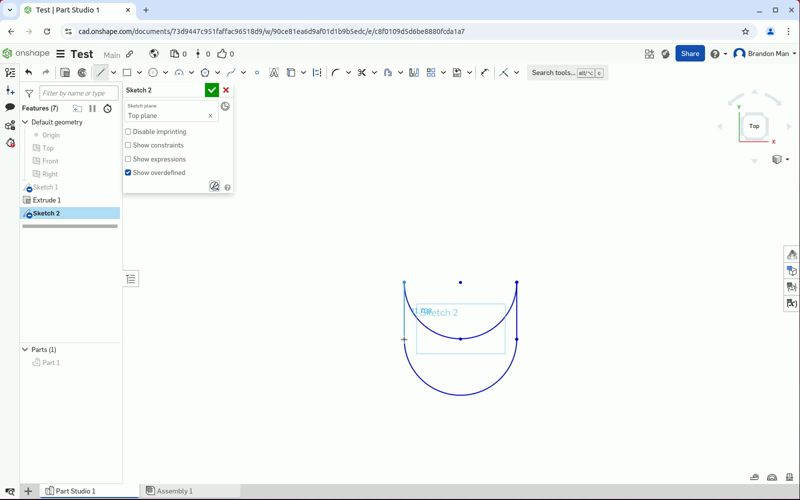
click(404, 339)
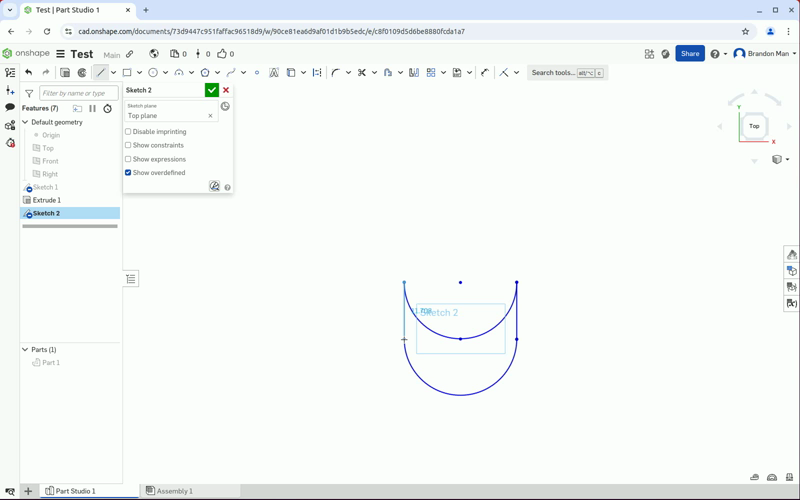
key(esc)
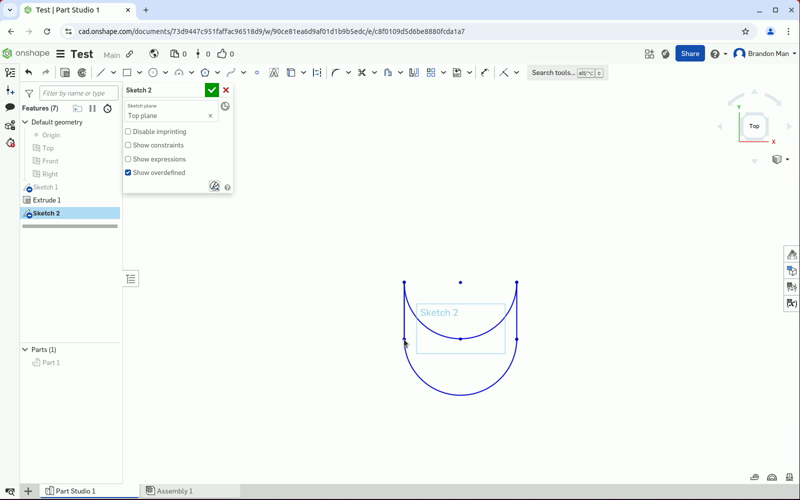
mouse_move(439, 339)
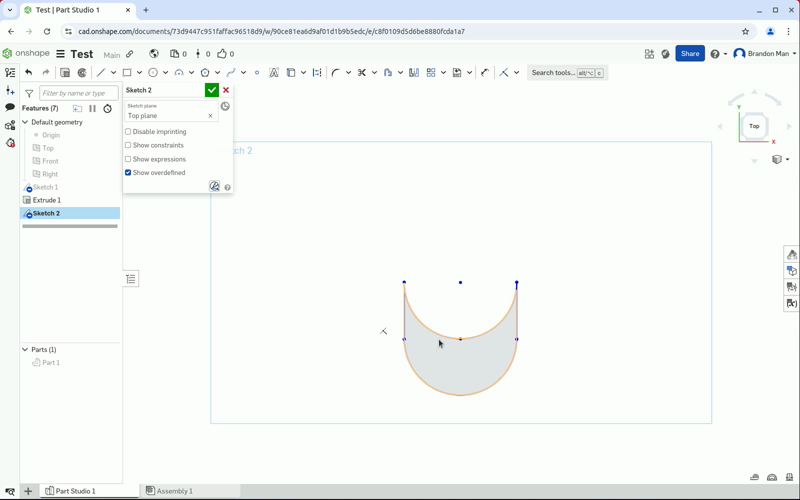
scroll(6)
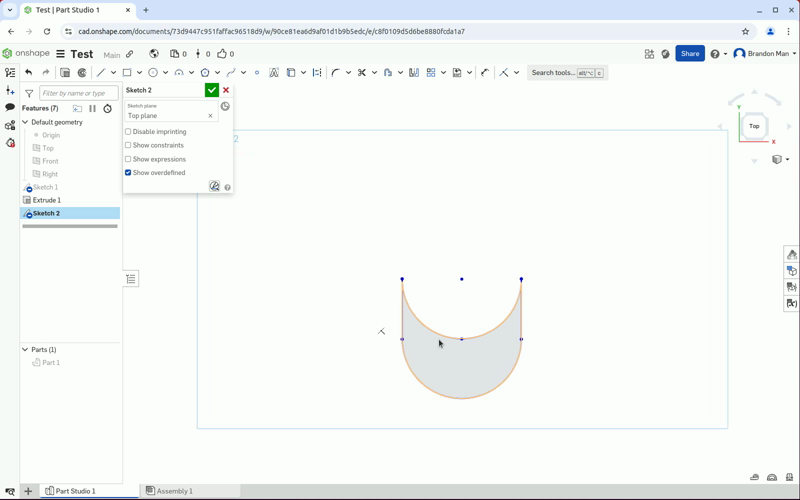
scroll(6)
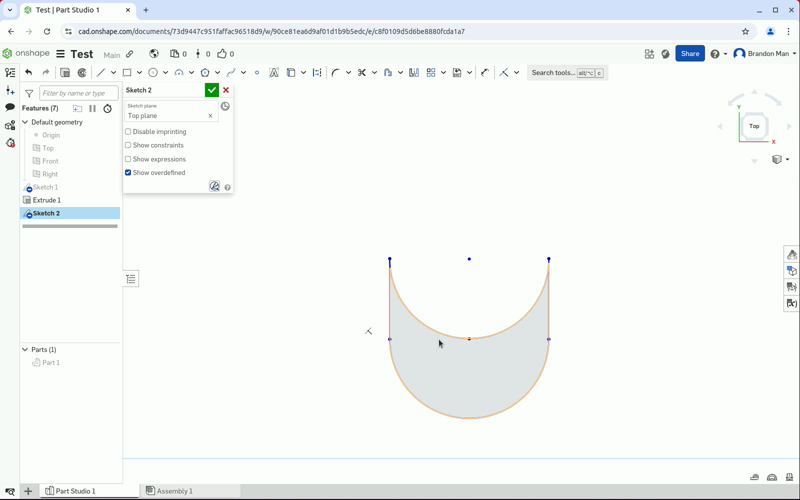
scroll(6)
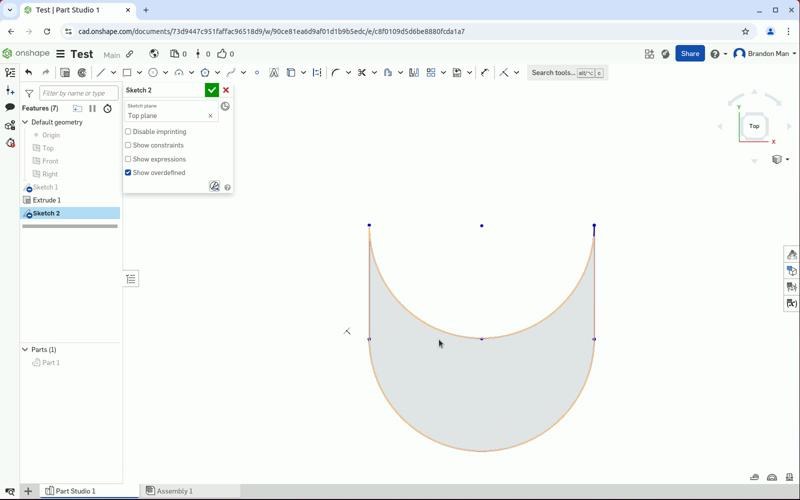
scroll(6)
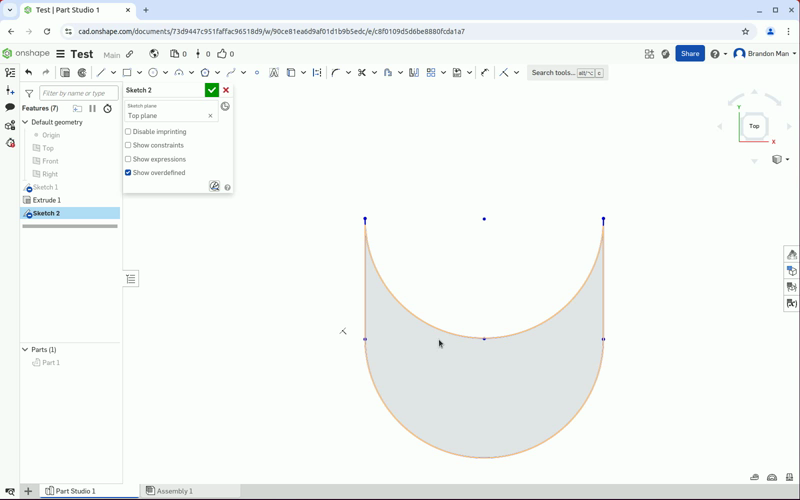
scroll(6)
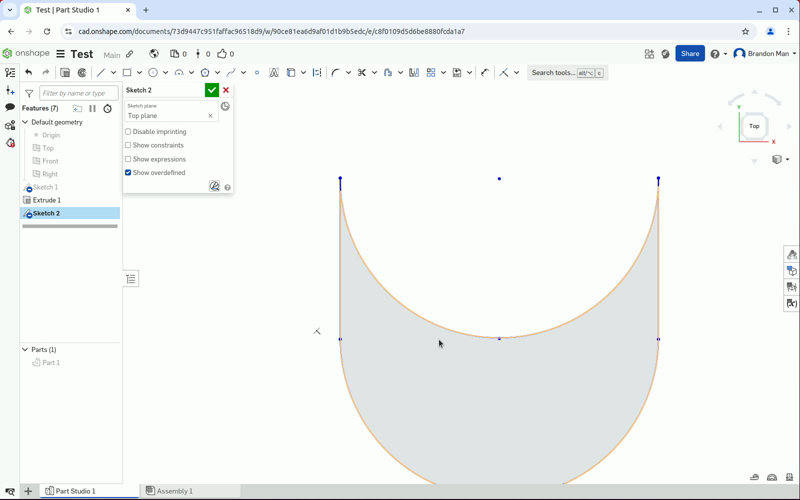
scroll(6)
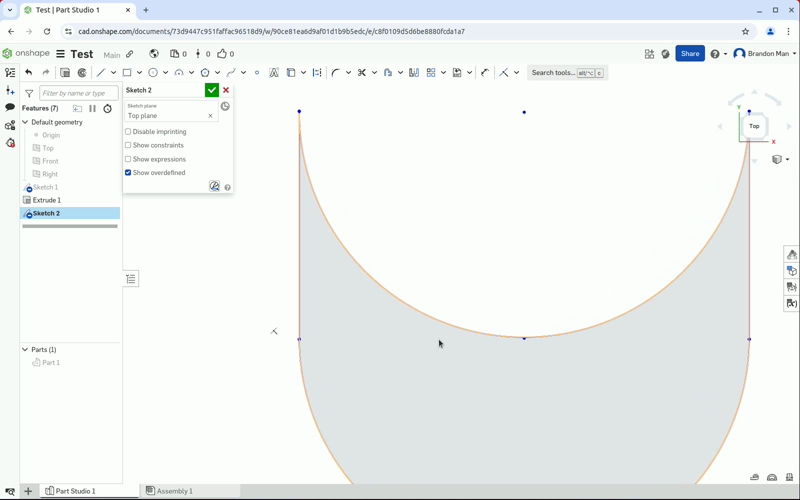
scroll(6)
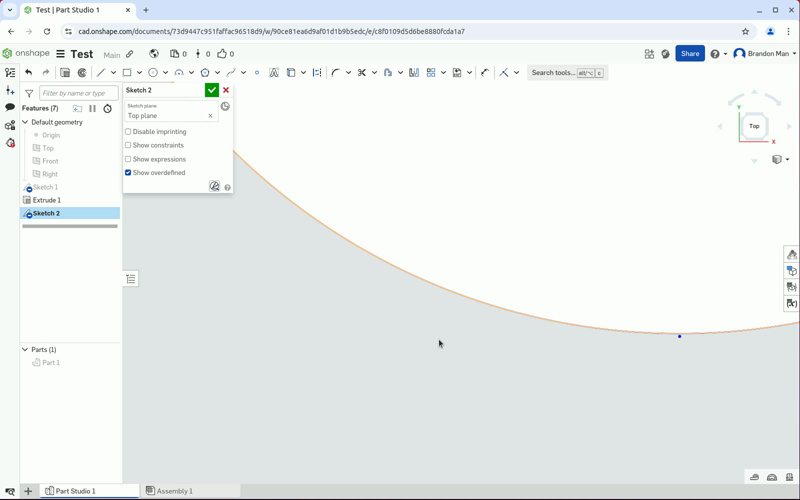
click(439, 339)
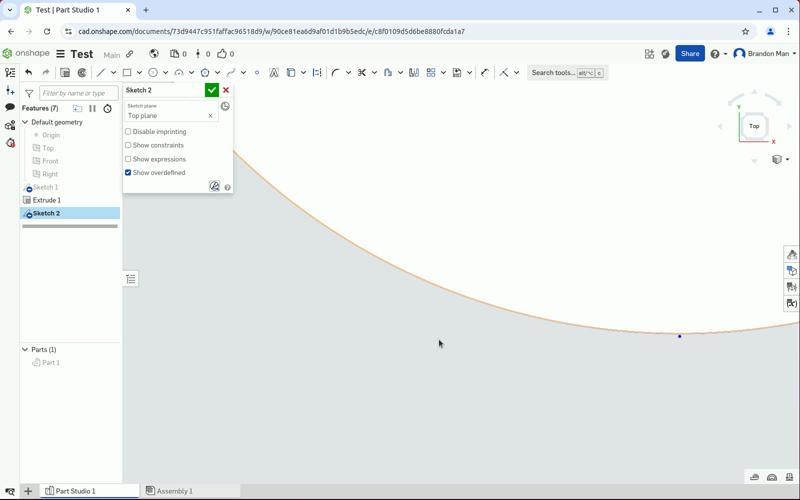
scroll(-6)
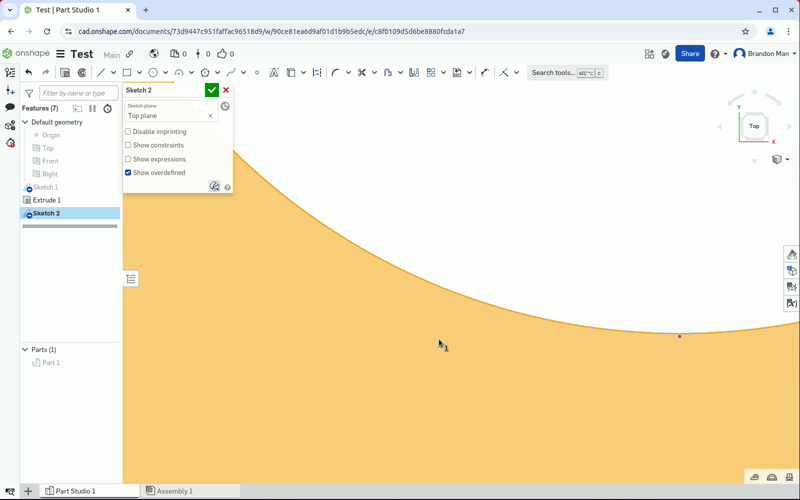
scroll(-6)
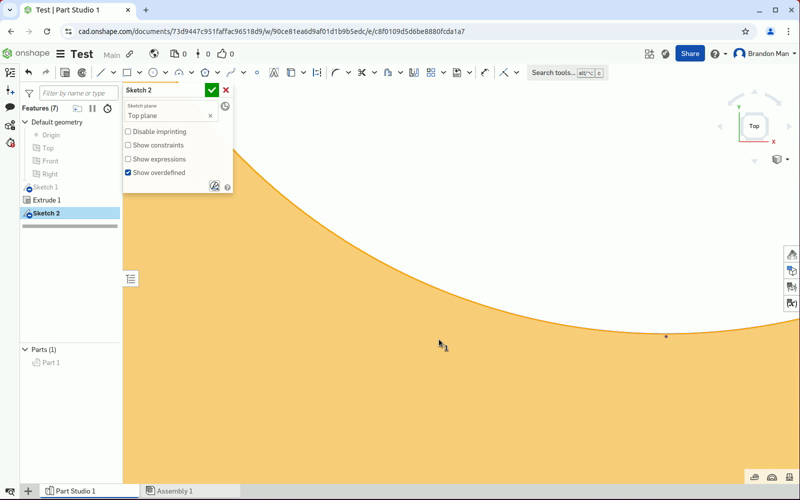
scroll(-6)
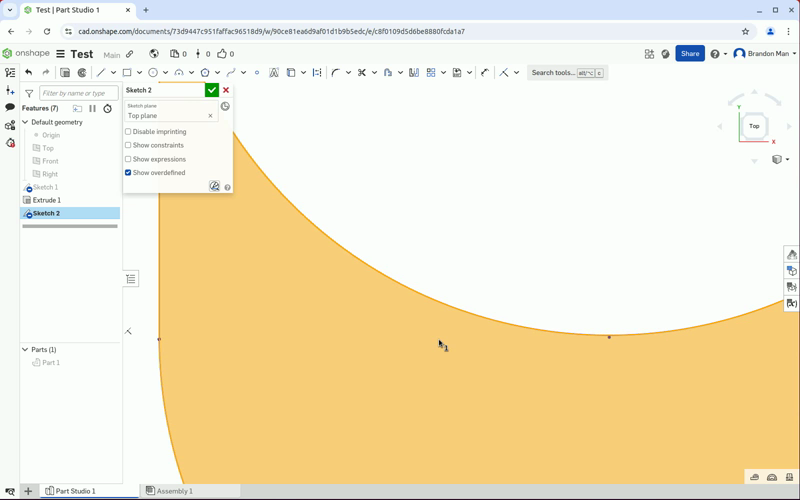
scroll(-6)
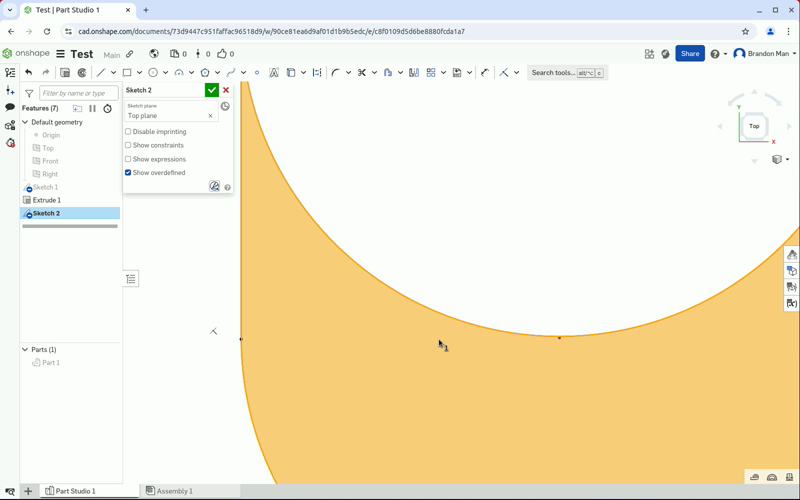
scroll(-6)
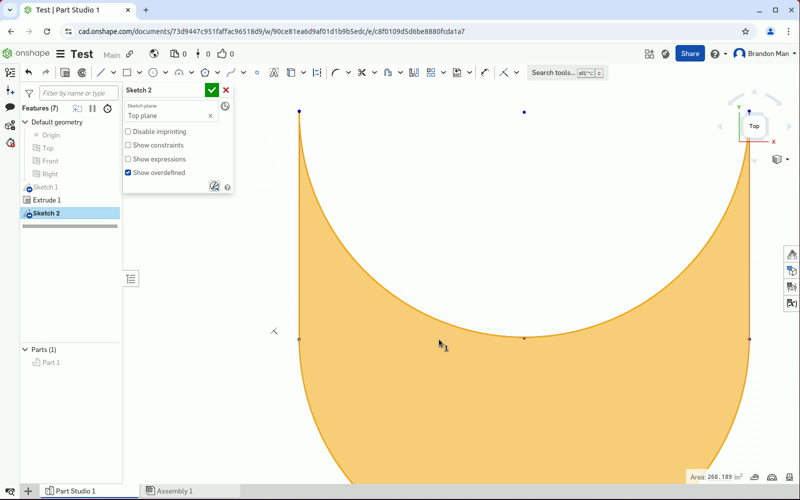
scroll(-6)
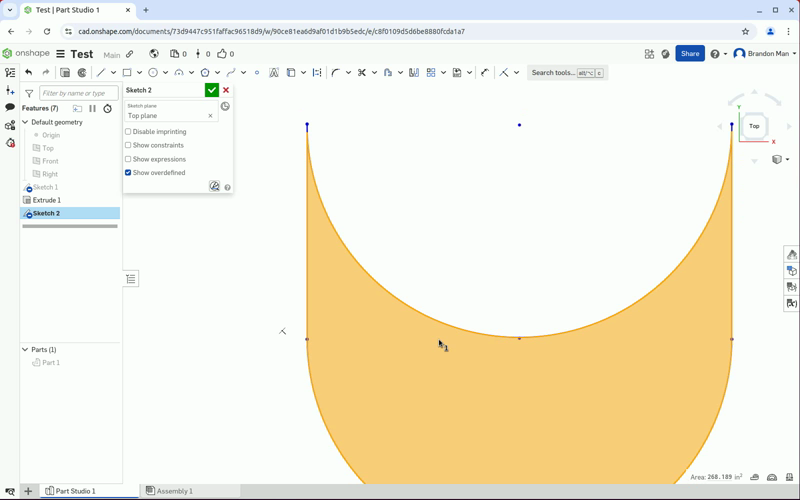
scroll(-6)
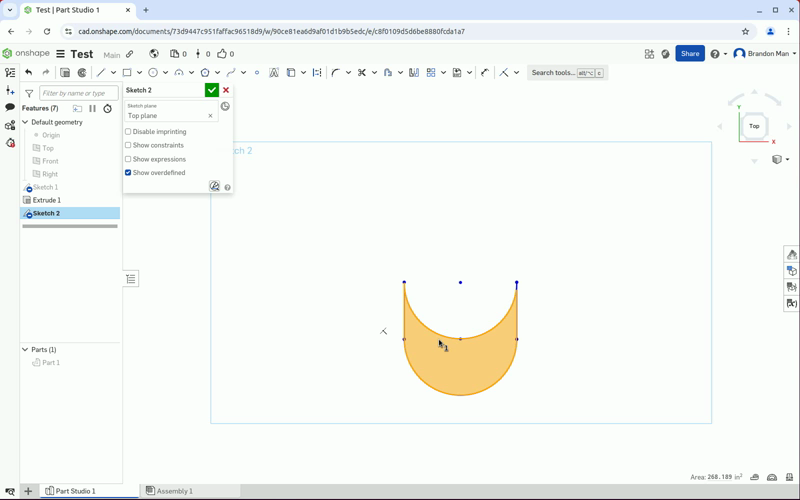
mouse_move(73, 352)
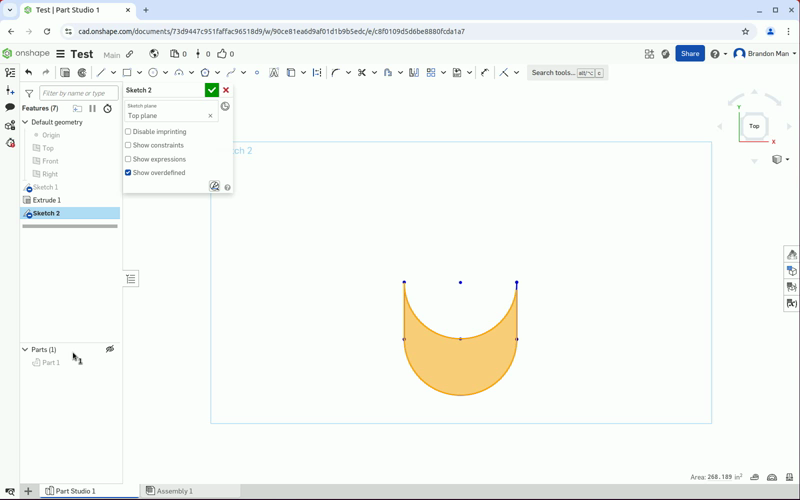
key(shift+y)
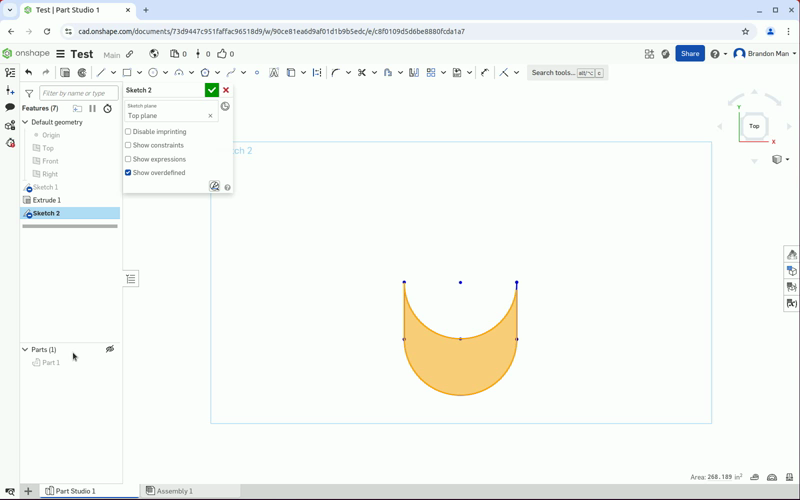
key(shift+e)
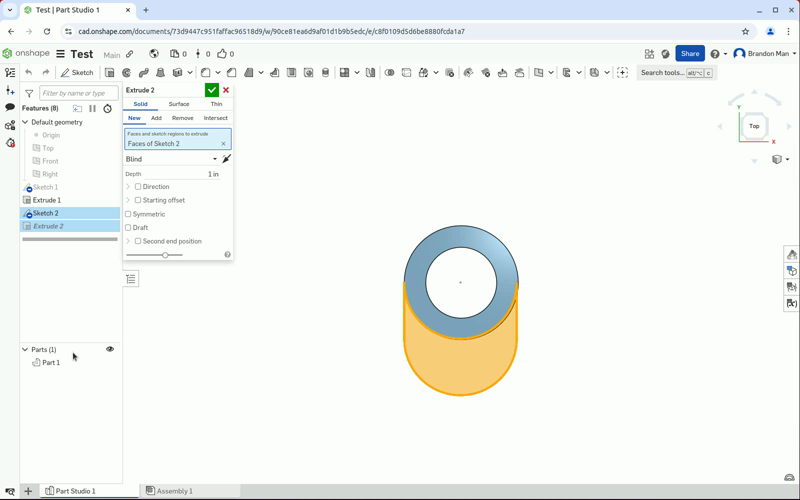
mouse_move(143, 106)
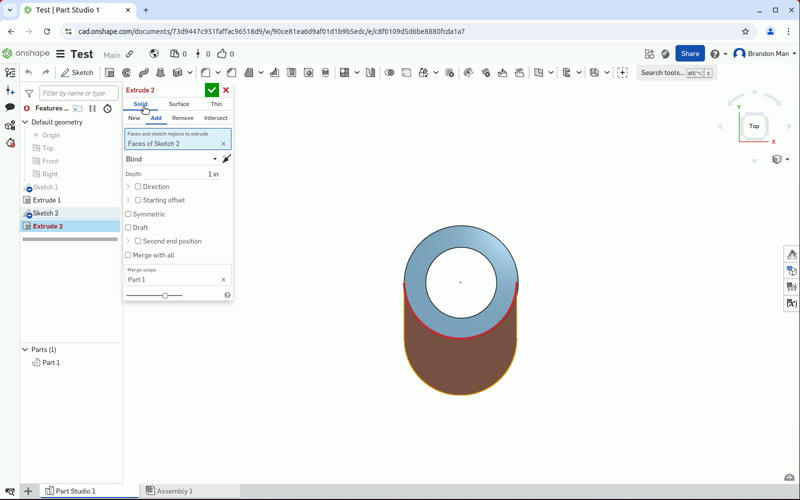
click(143, 106)
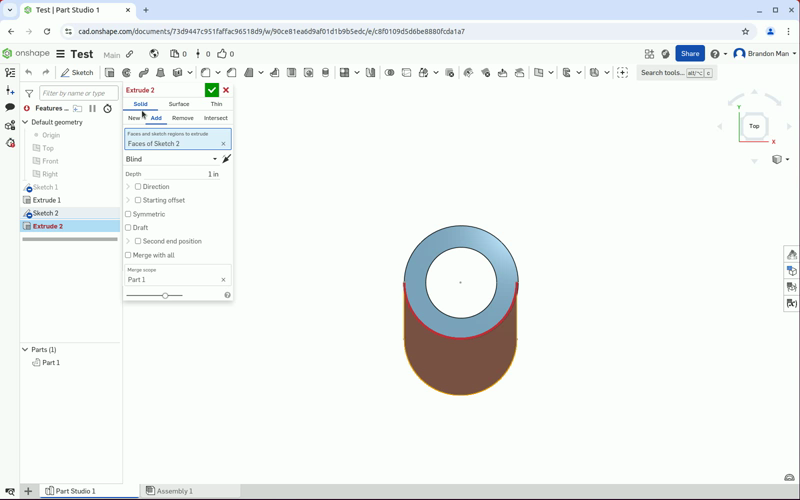
mouse_move(137, 120)
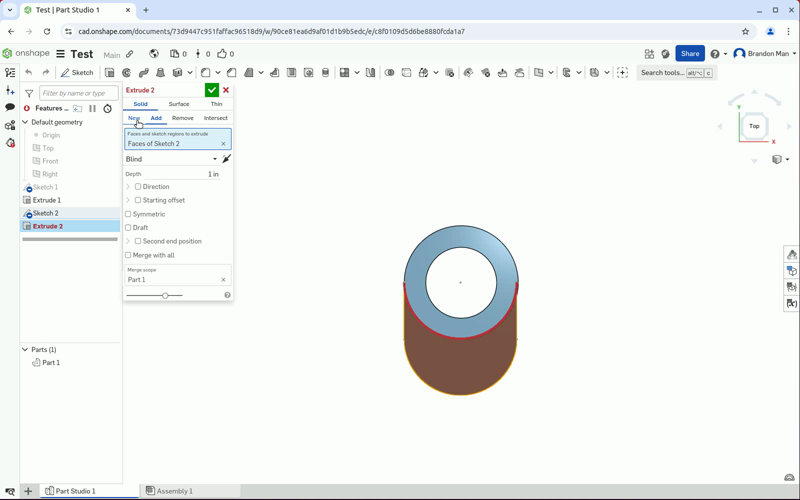
click(137, 120)
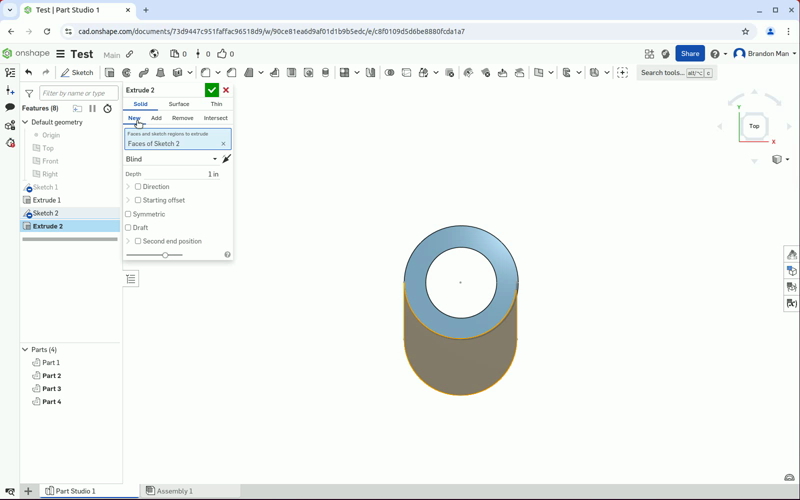
key(tab, 4)
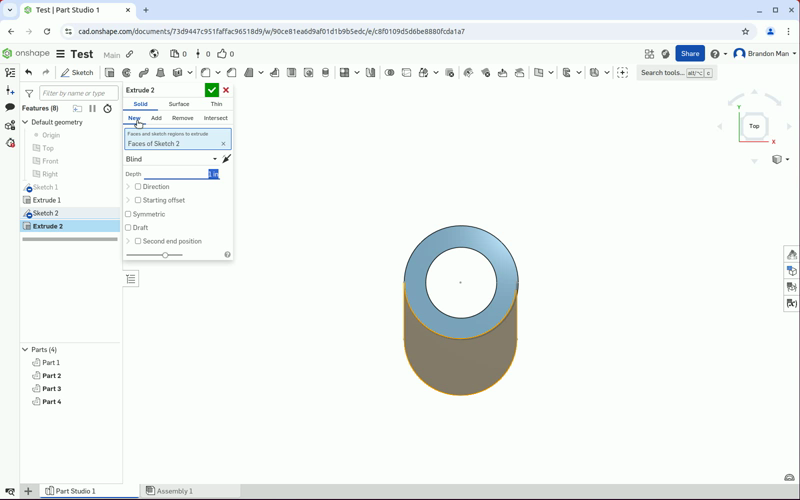
text(-2.648)
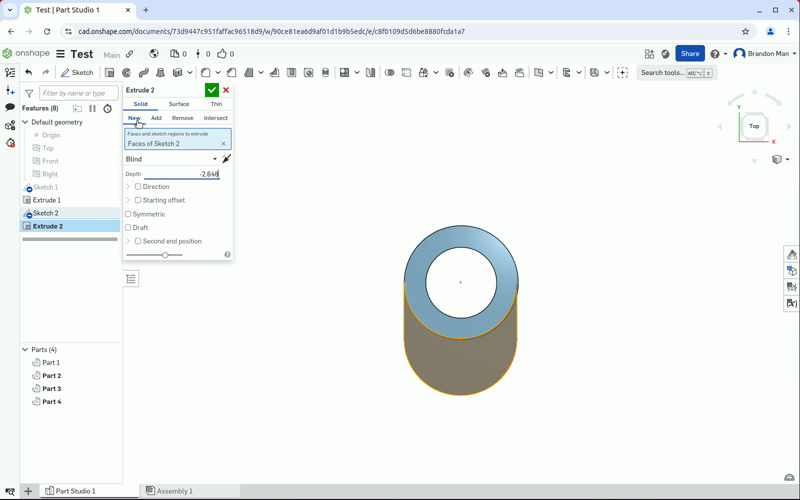
key(enter)
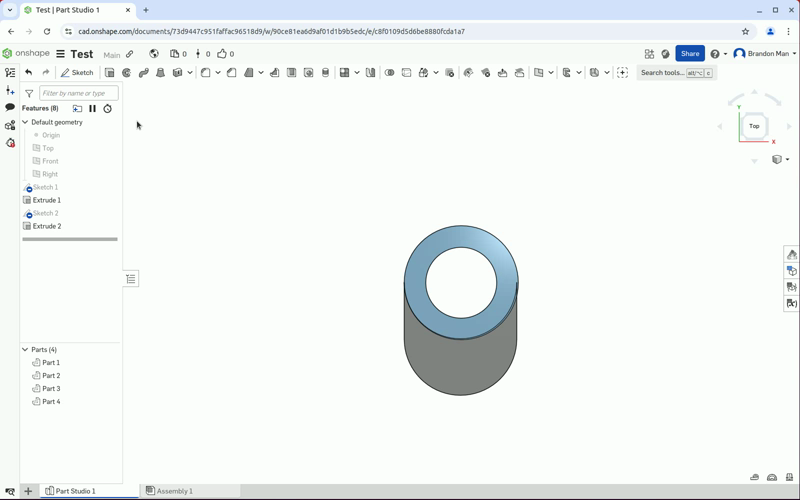
key(shift+h)
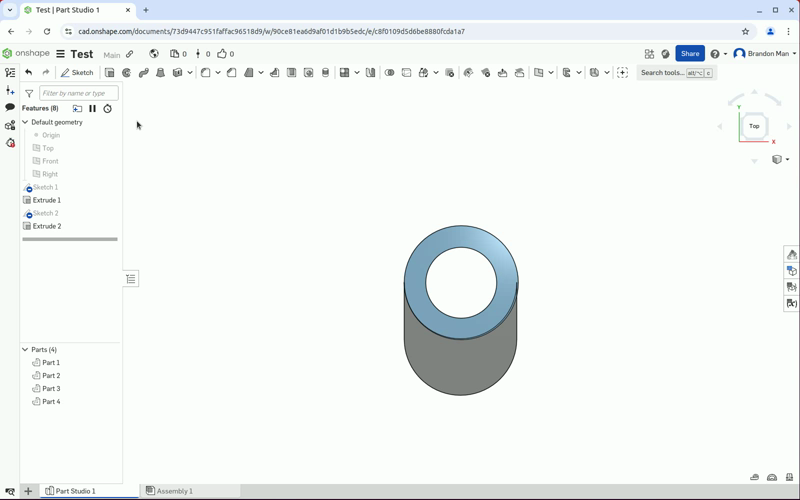
key(shift+h)
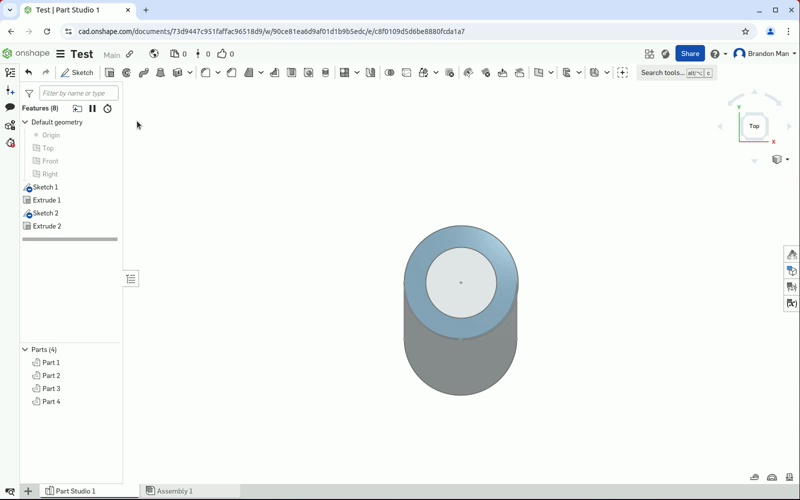
key(shift+7)
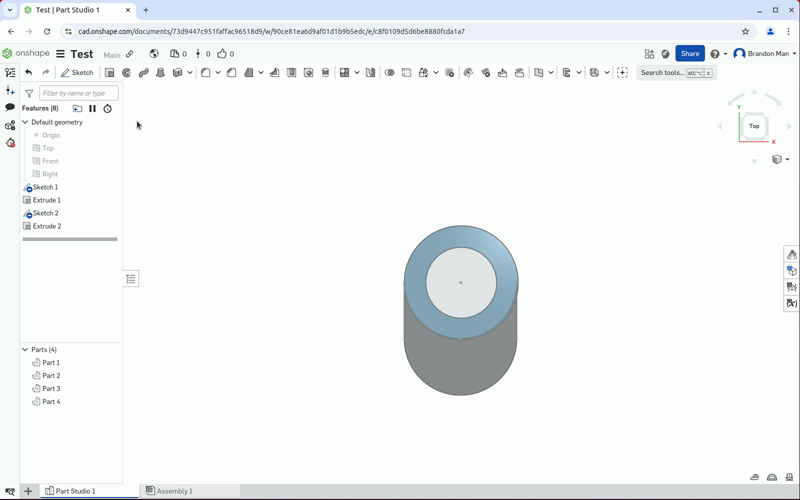
key(up, 3)
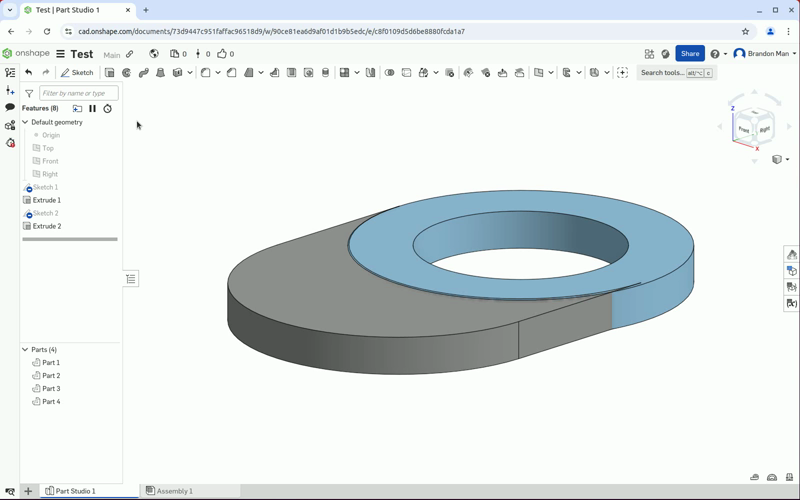
key(left, 3)
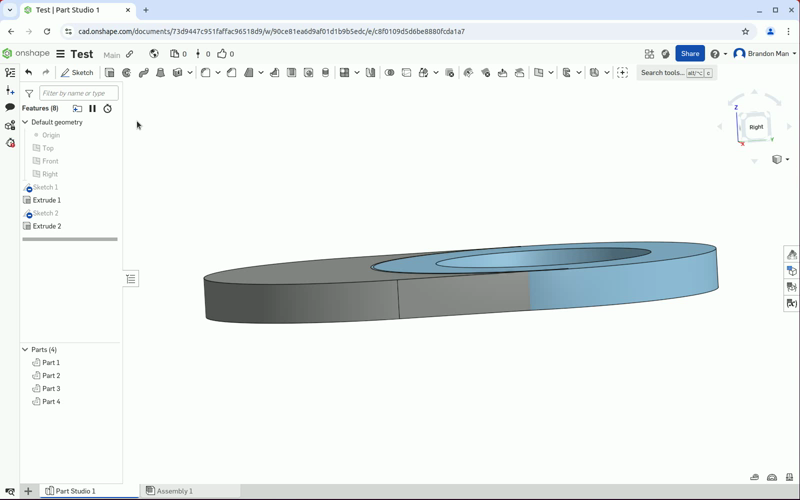
key(right, 3)
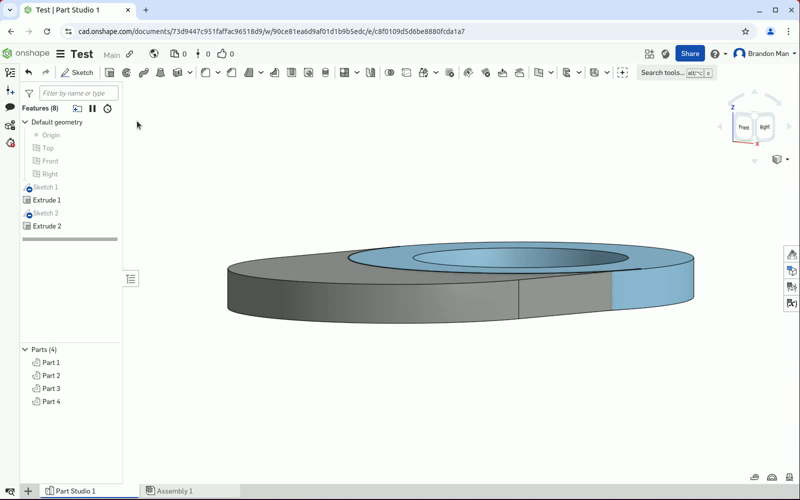
key(down, 3)
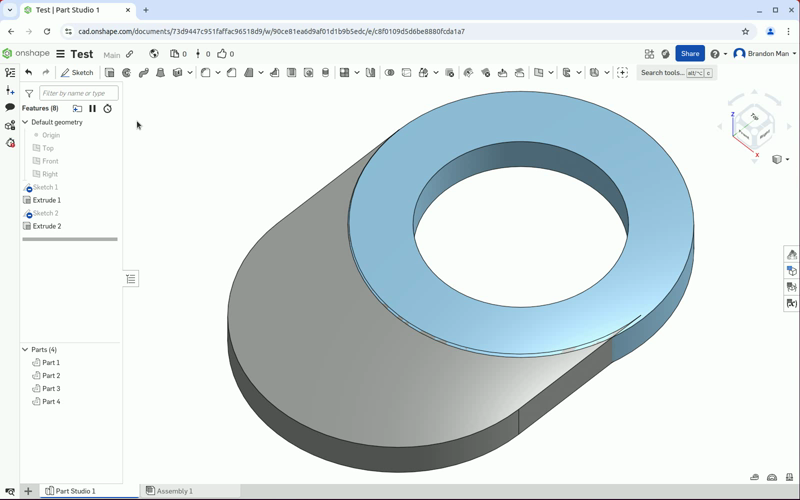
mouse_move(73, 189)
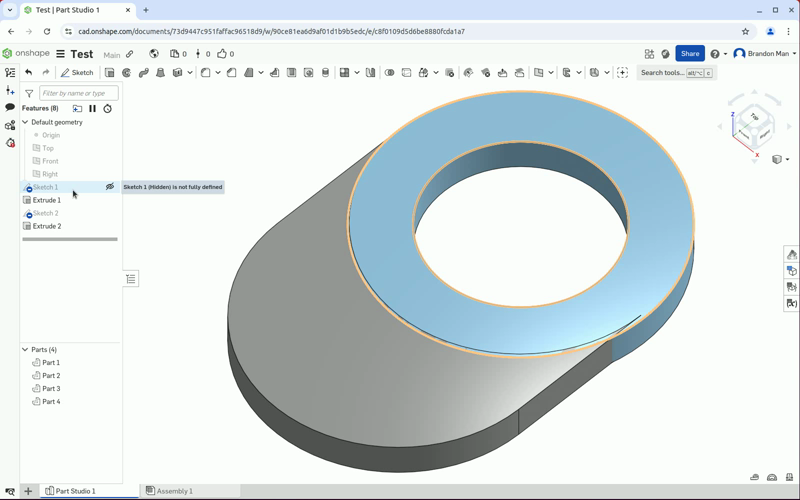
click(73, 189)